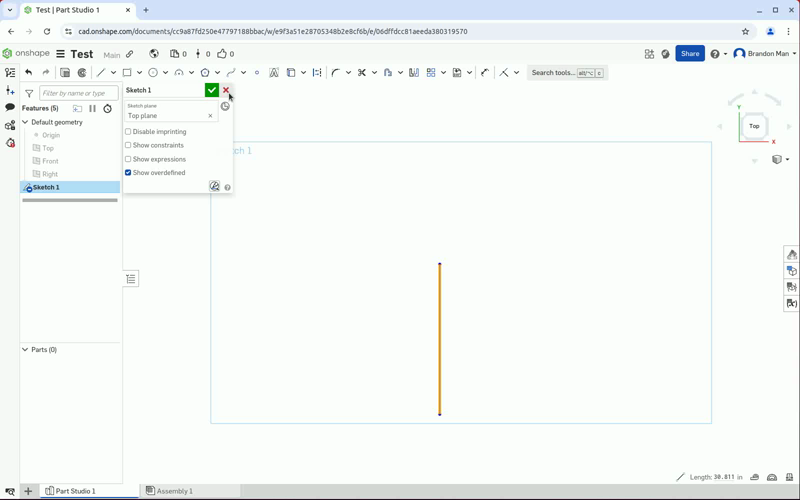
key(shift+h)
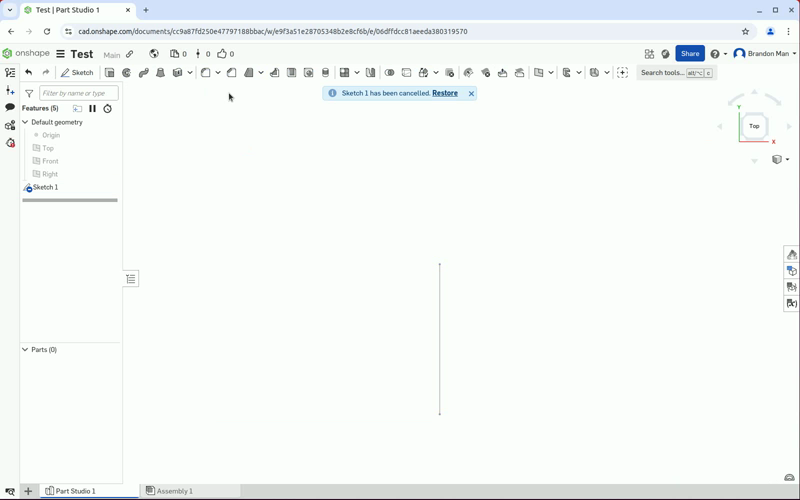
key(shift+s)
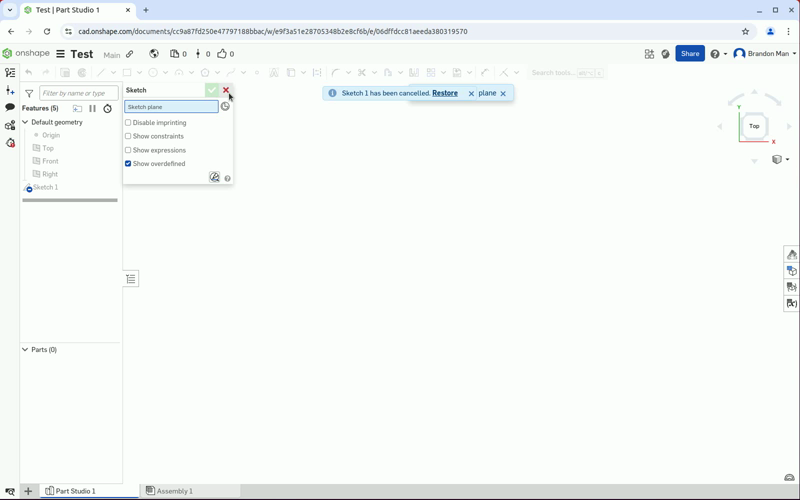
mouse_move(73, 150)
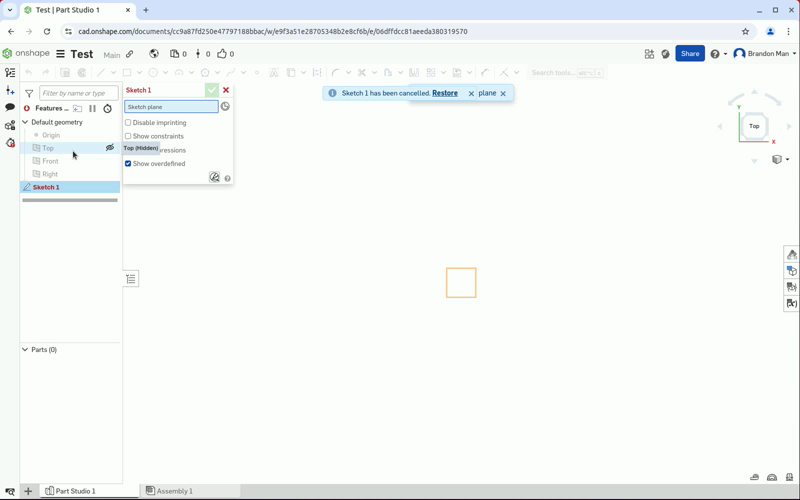
click(73, 150)
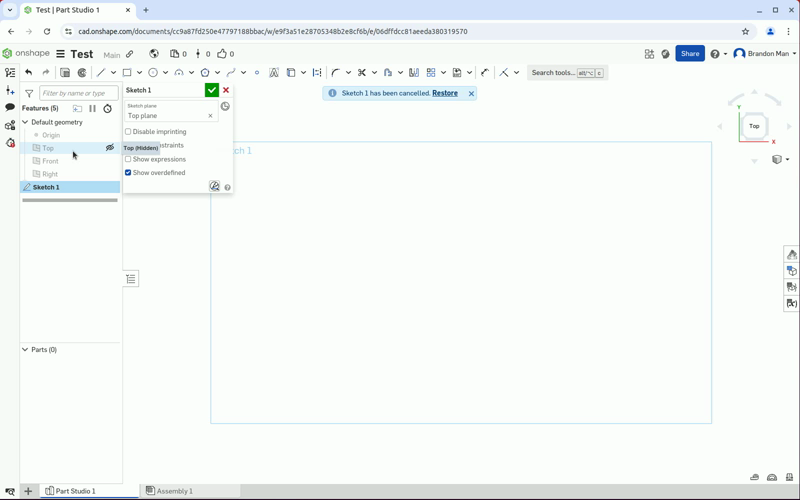
mouse_move(73, 352)
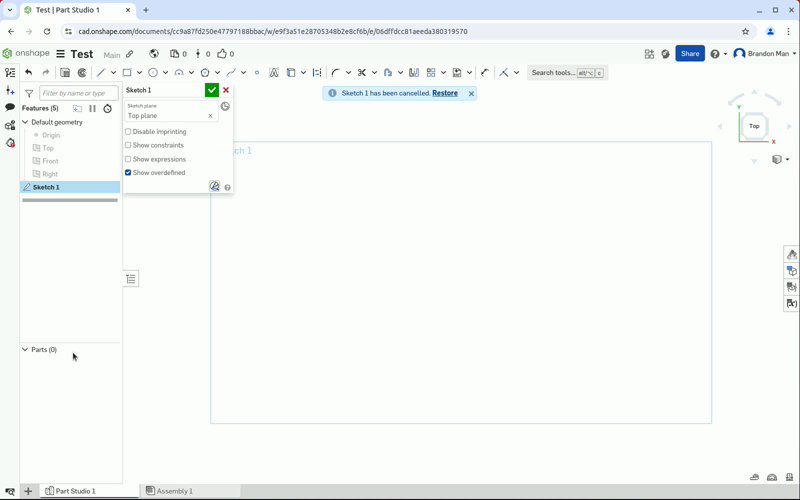
key(y)
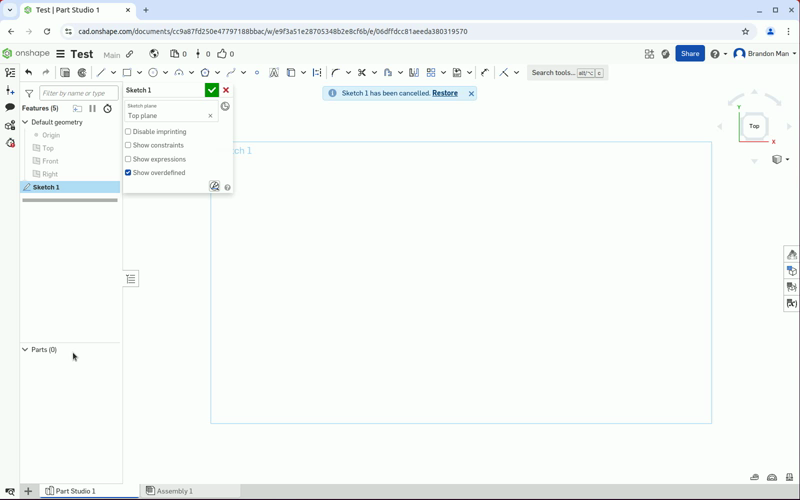
key(l)
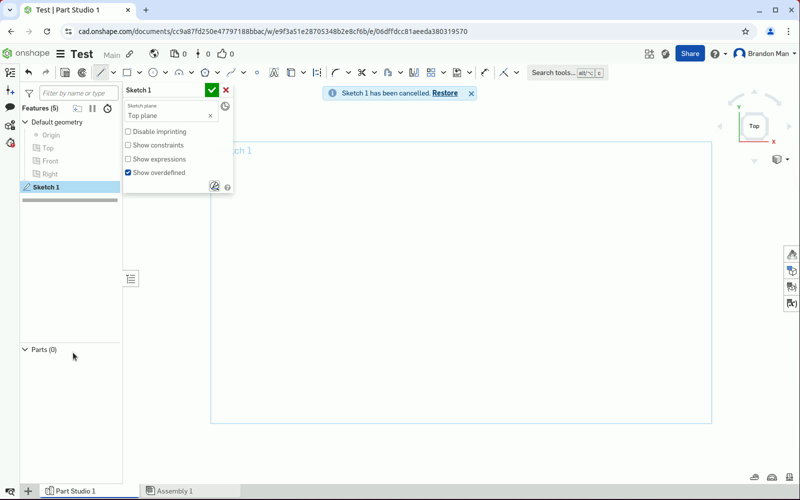
key_down(shift)
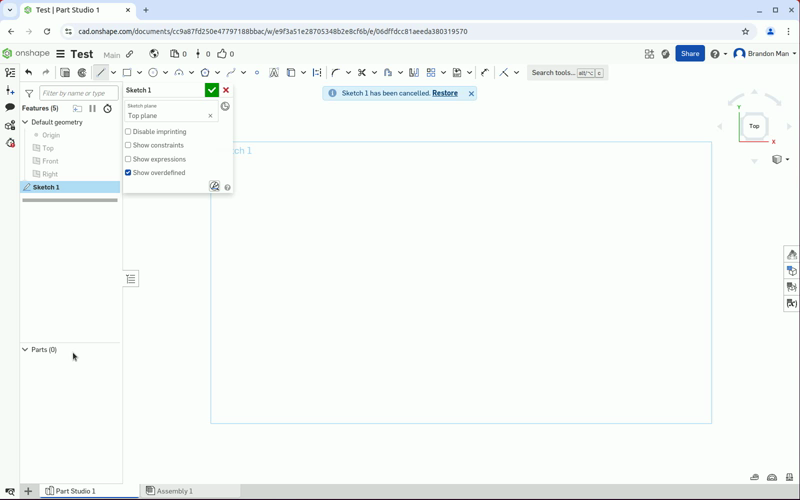
mouse_move(432, 292)
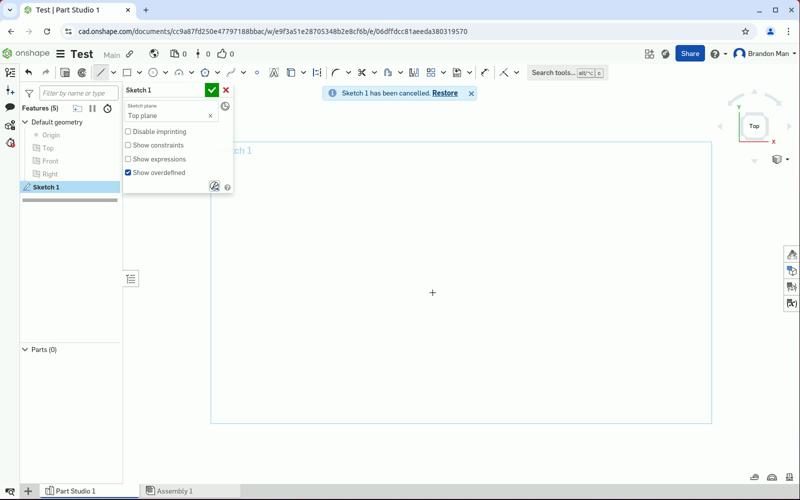
click(432, 292)
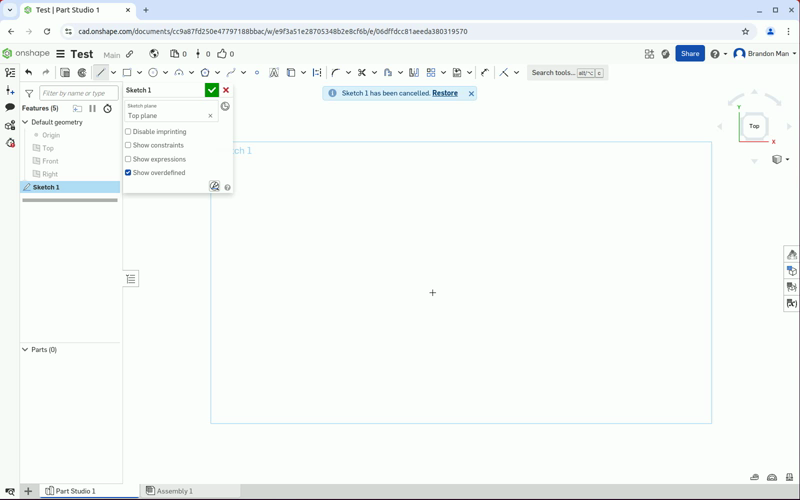
key_up(shift)
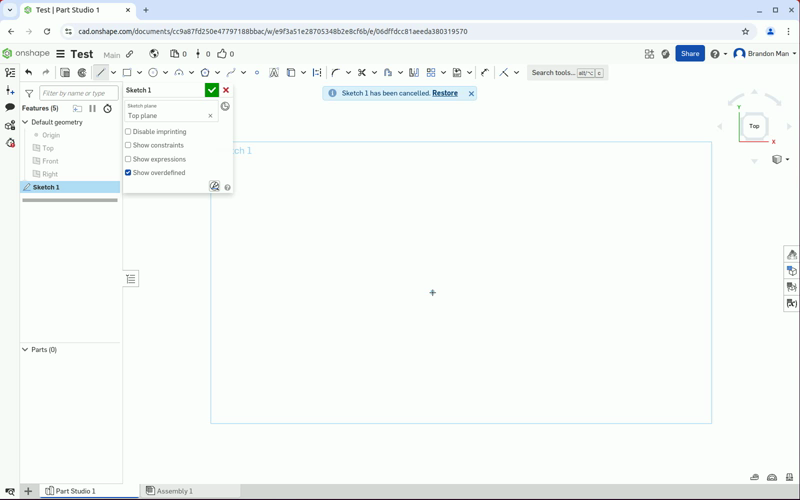
key_down(shift)
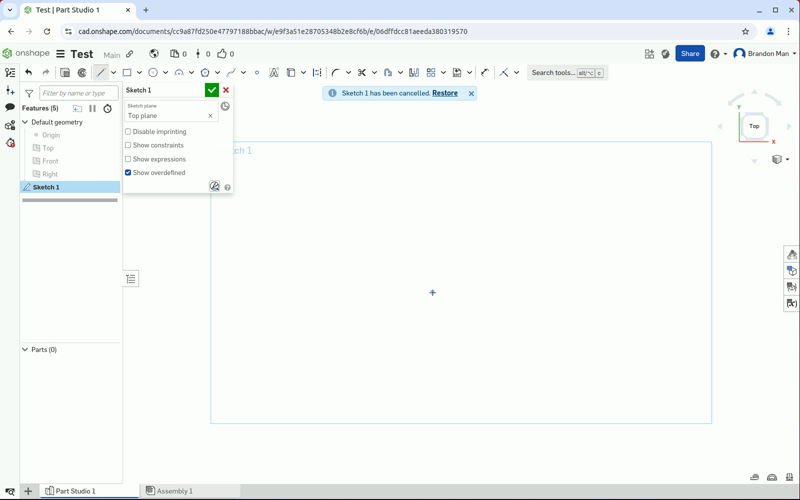
mouse_move(462, 292)
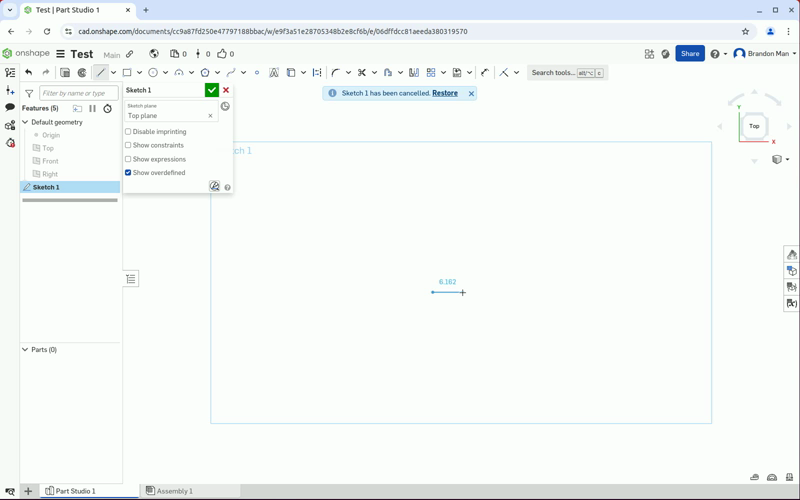
mouse_move(490, 292)
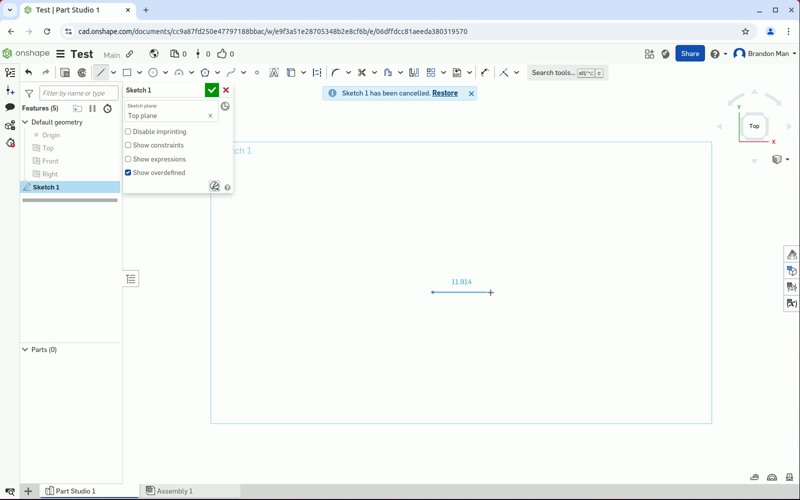
click(490, 292)
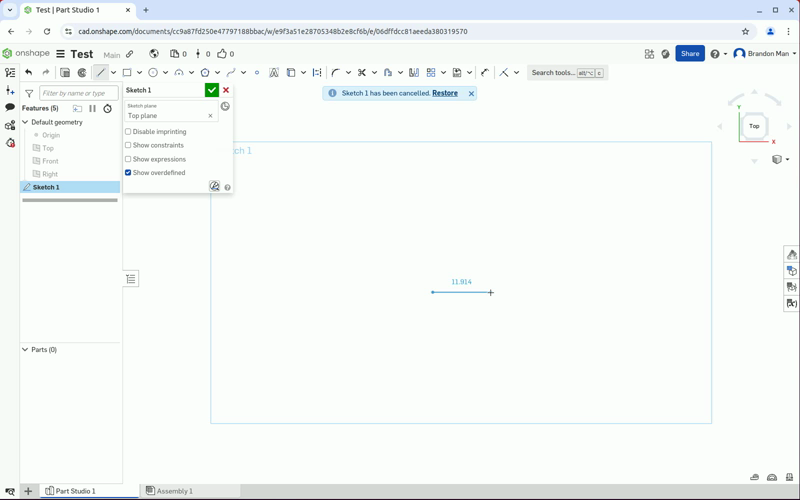
key_up(shift)
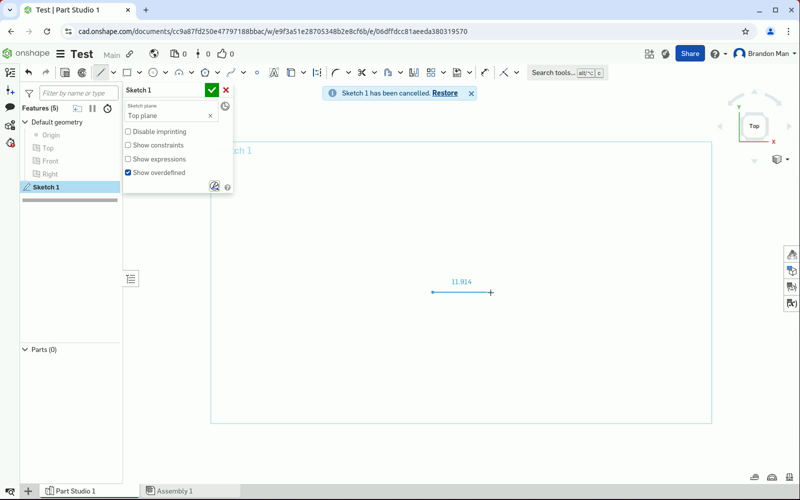
key_down(shift)
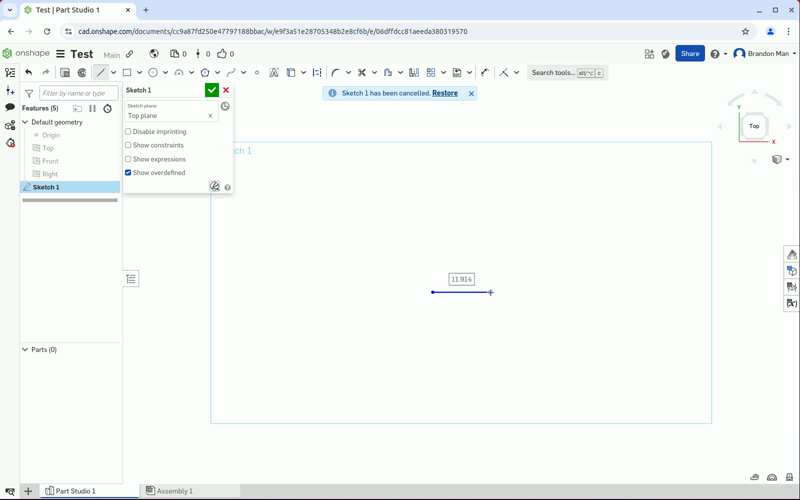
mouse_move(520, 292)
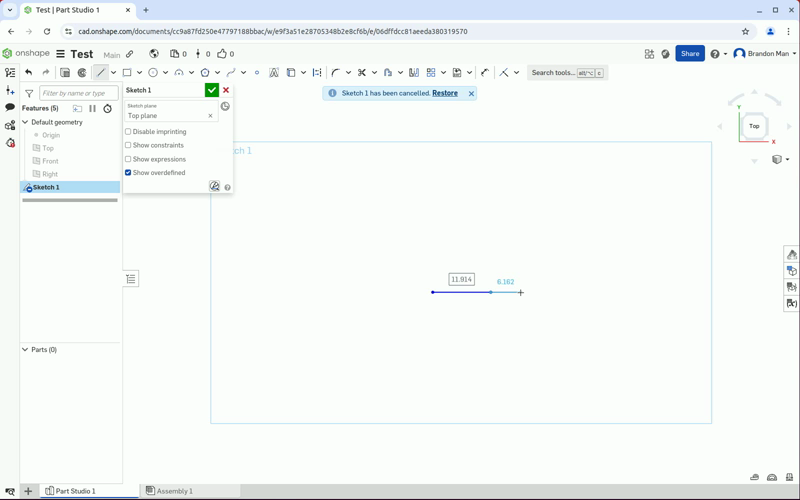
mouse_move(490, 272)
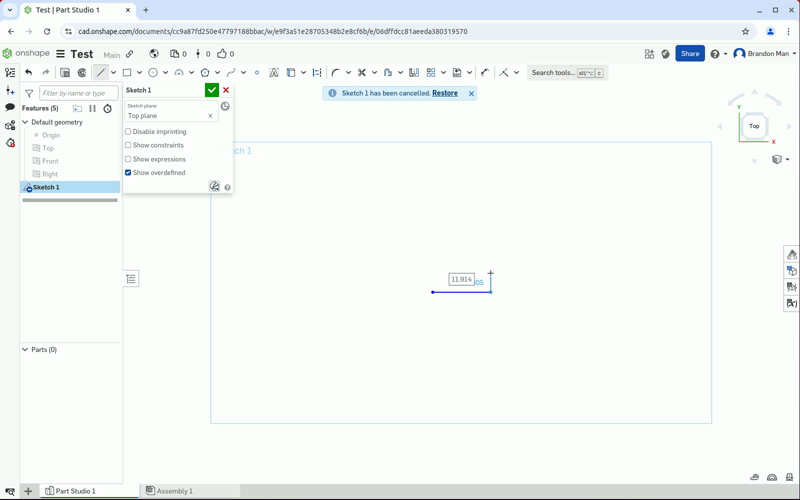
click(490, 272)
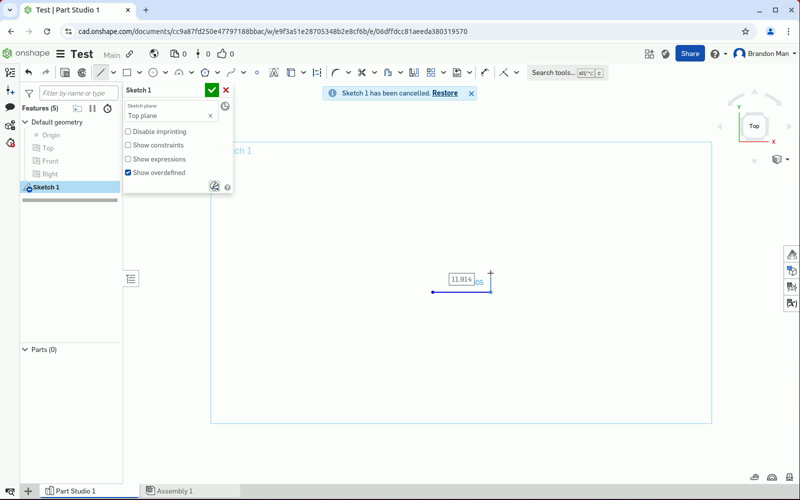
key_up(shift)
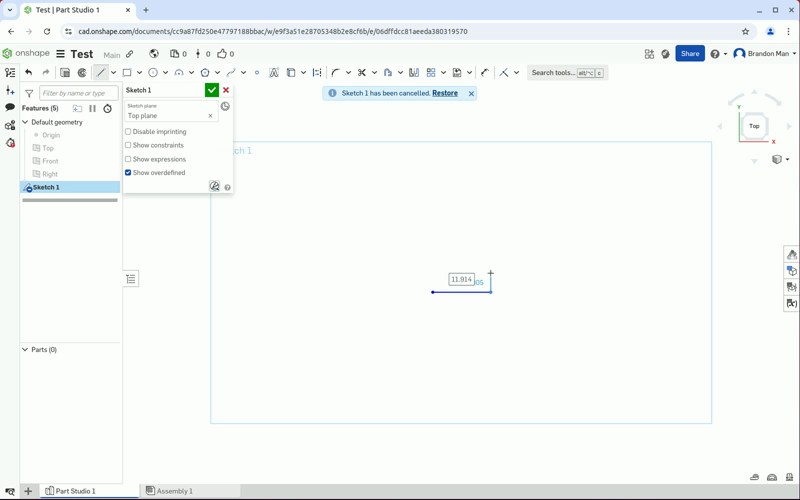
key_down(shift)
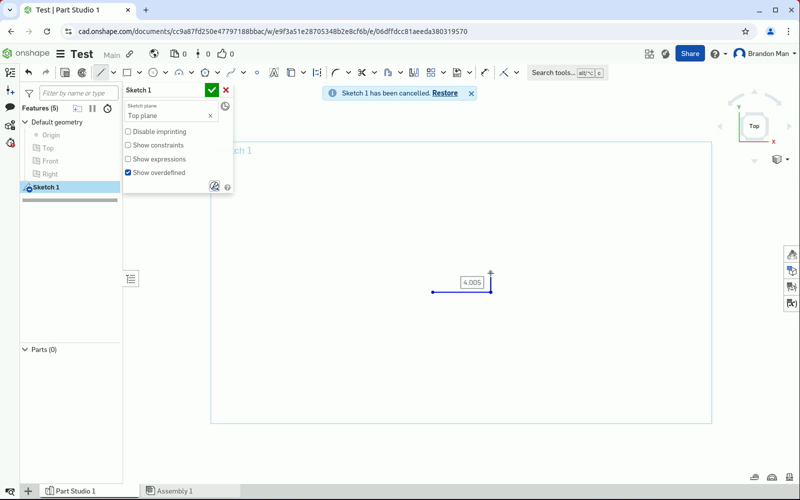
mouse_move(520, 272)
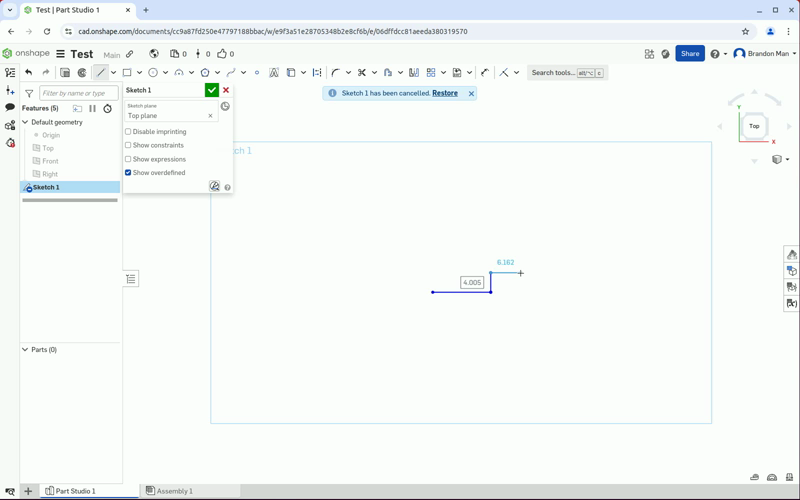
mouse_move(432, 272)
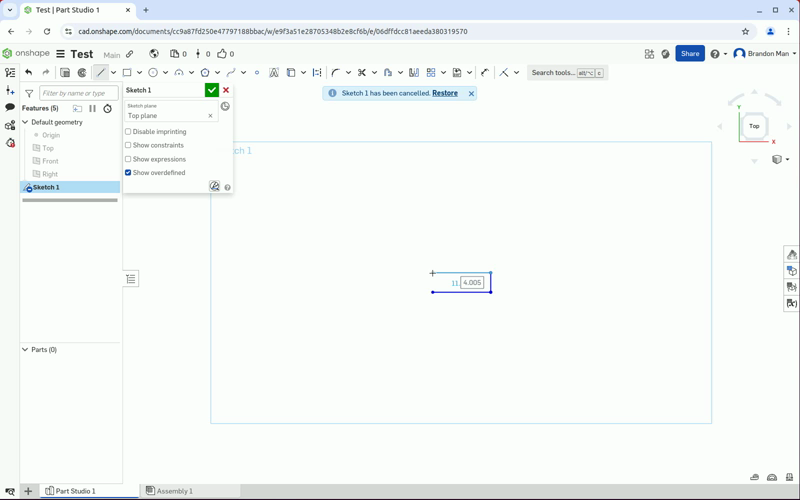
click(432, 272)
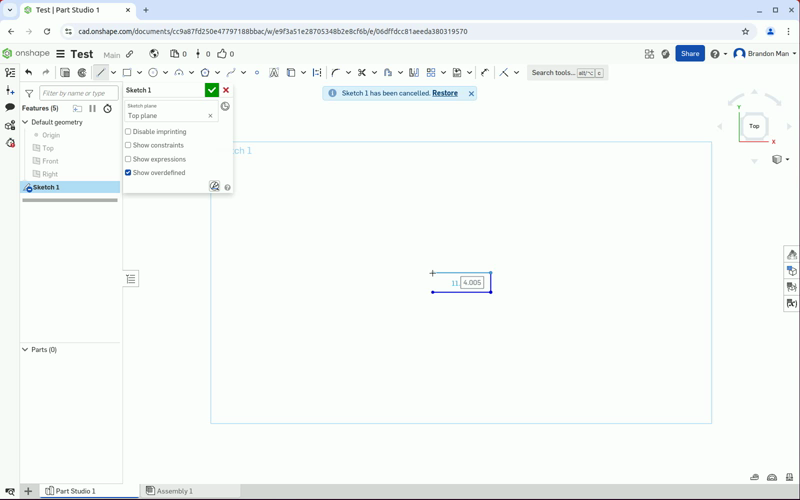
key_up(shift)
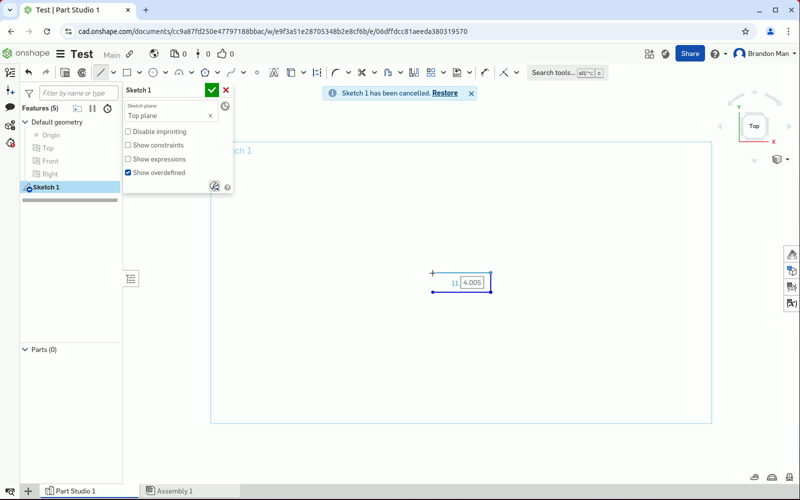
mouse_move(462, 272)
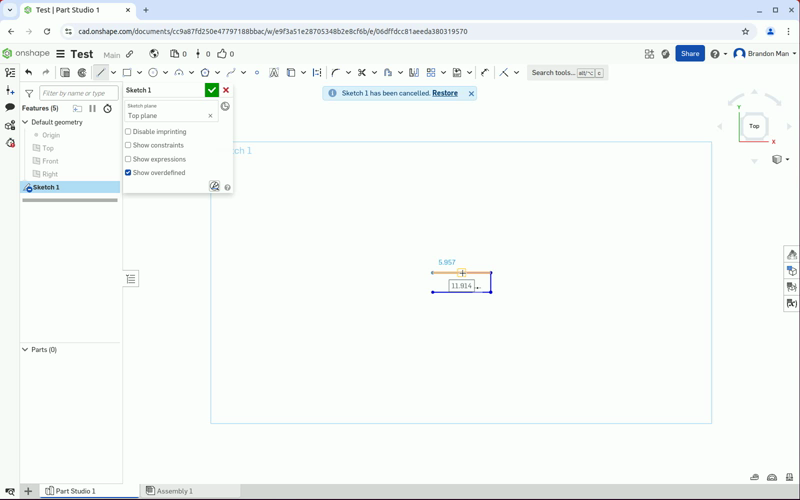
key_down(shift)
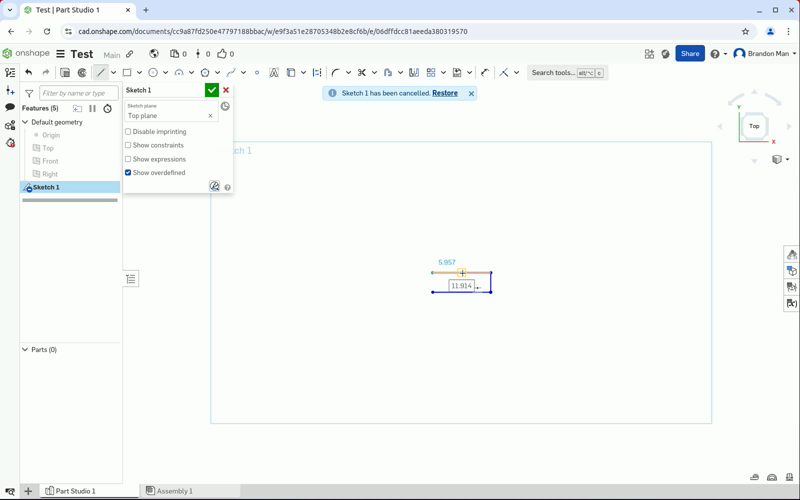
mouse_move(432, 292)
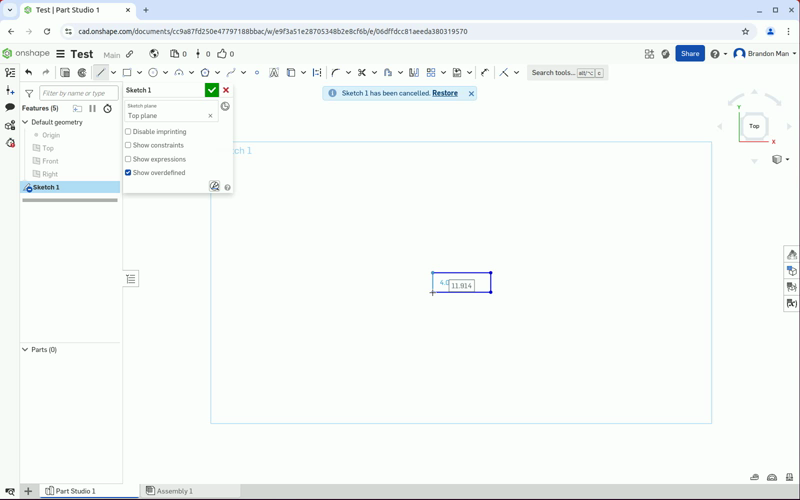
key_up(shift)
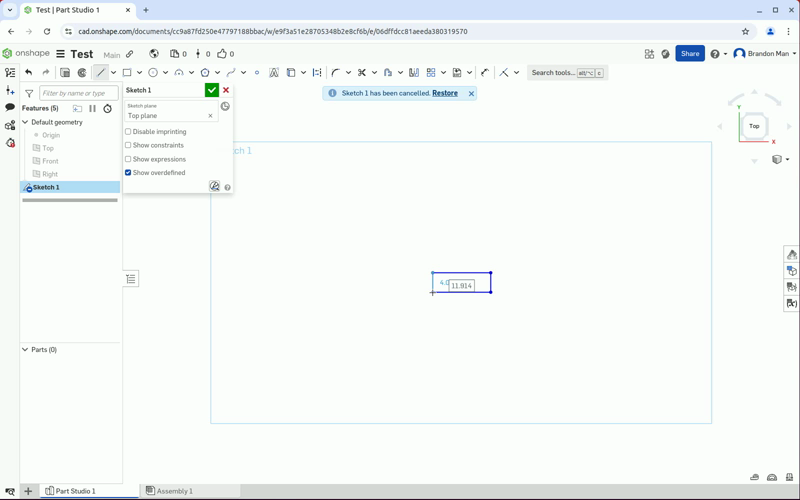
click(432, 292)
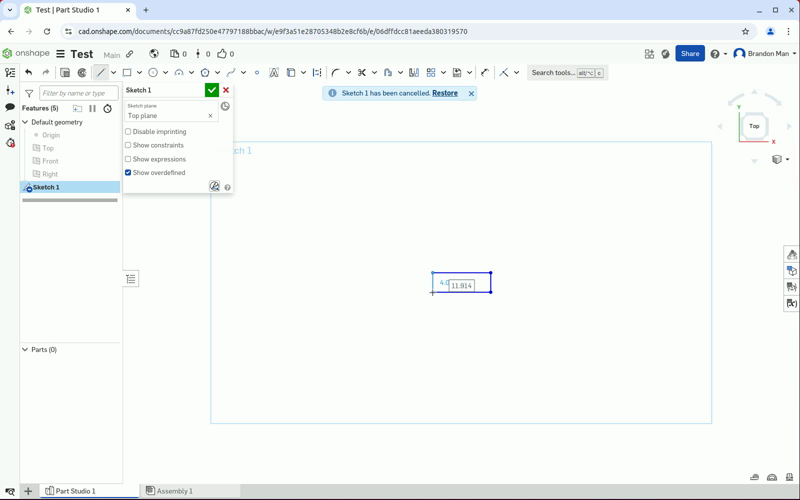
key(esc)
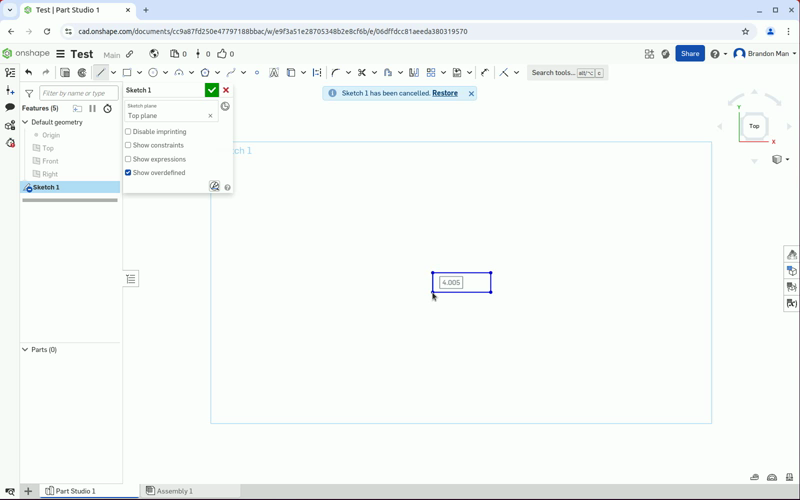
mouse_move(463, 286)
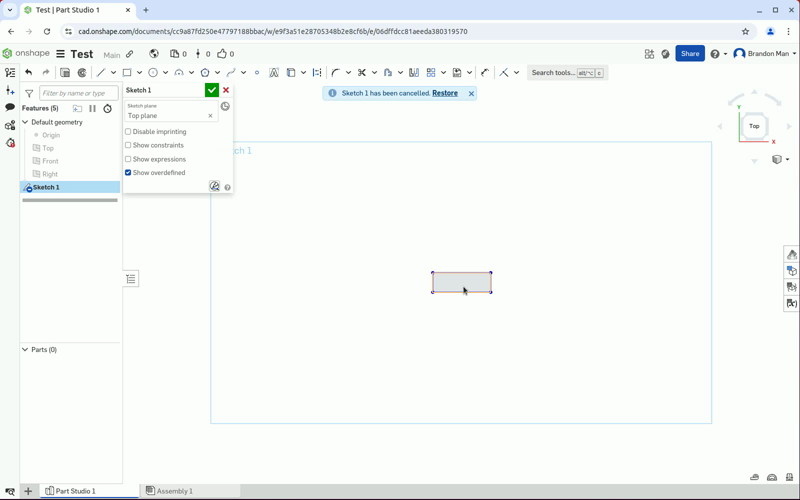
scroll(6)
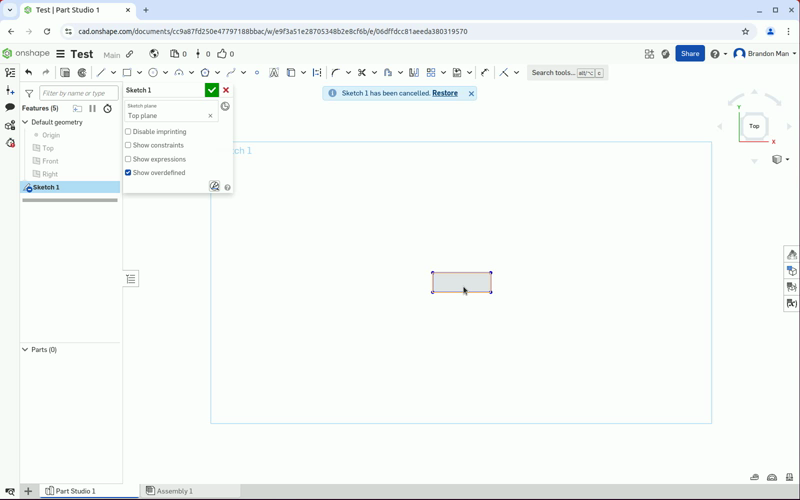
scroll(6)
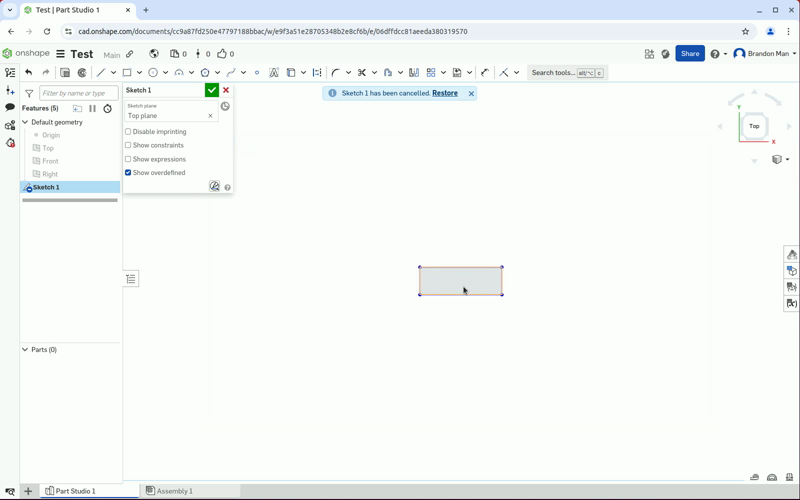
scroll(6)
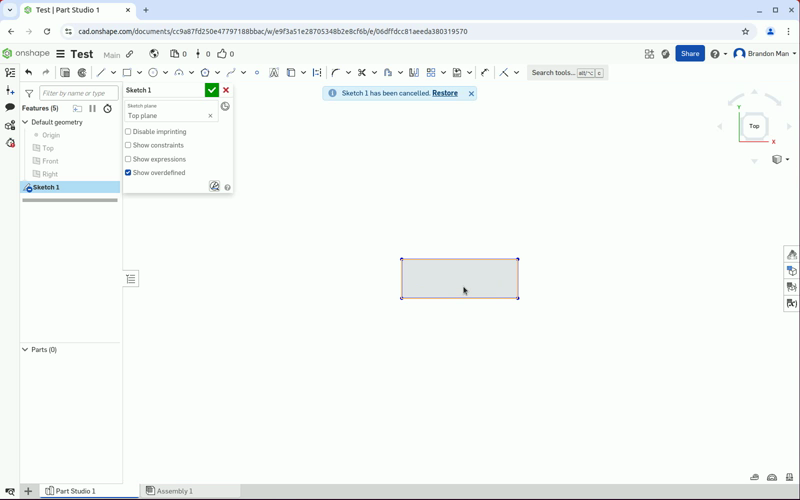
scroll(6)
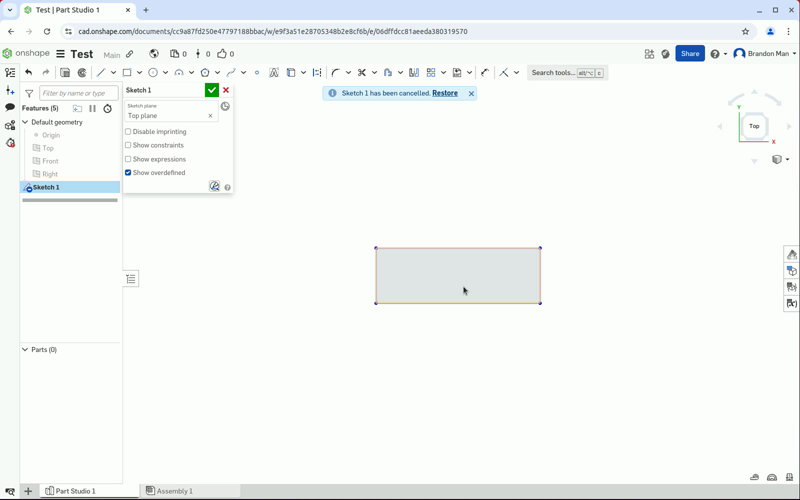
scroll(6)
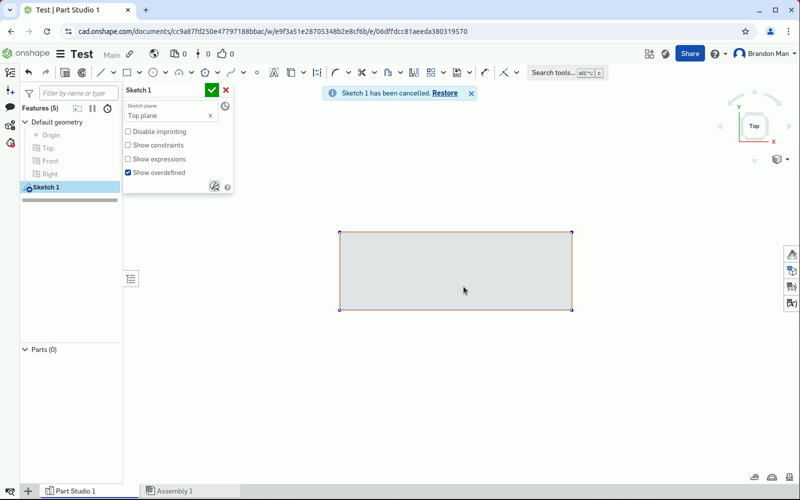
scroll(6)
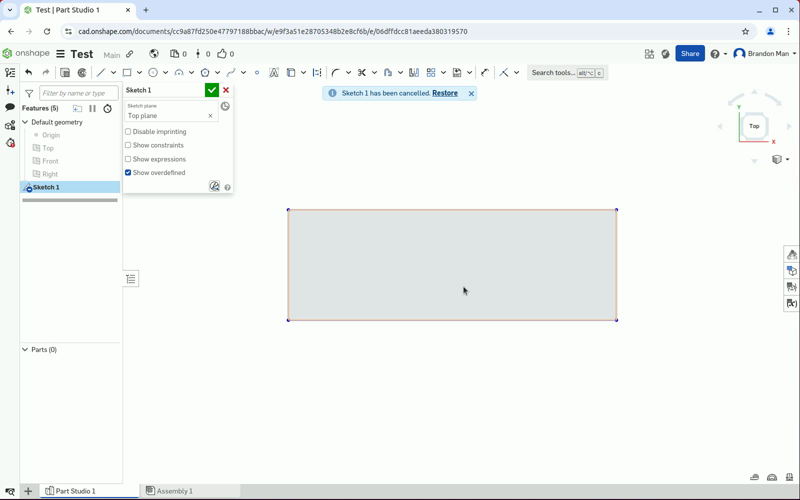
scroll(6)
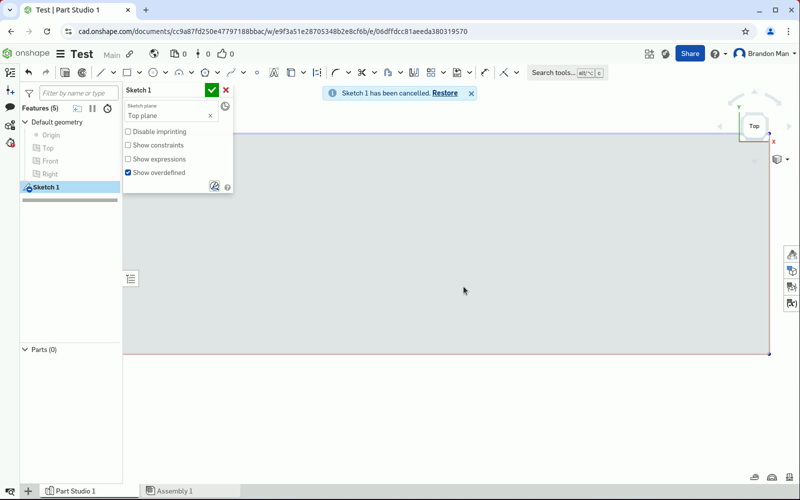
click(463, 286)
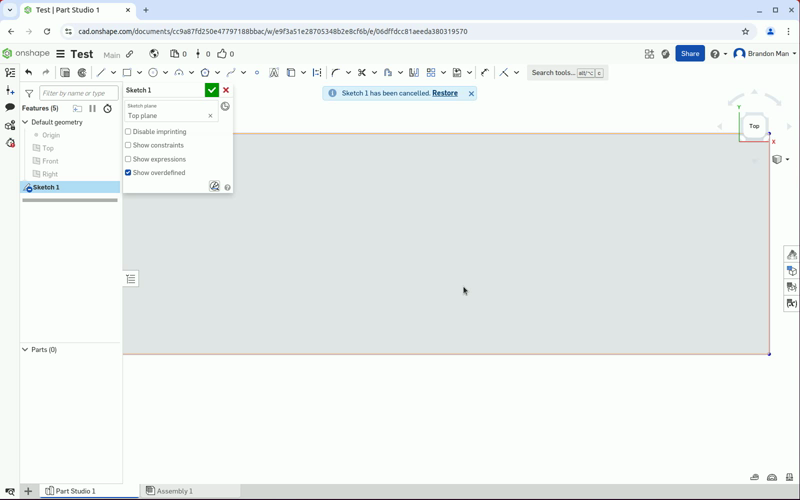
scroll(-6)
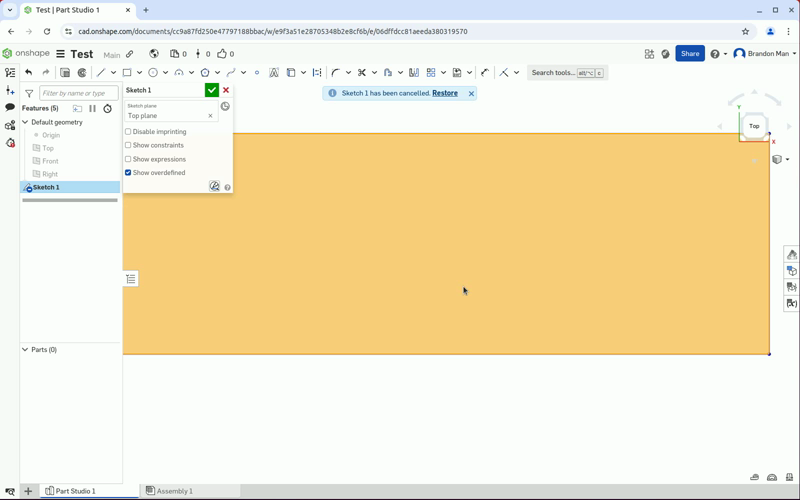
scroll(-6)
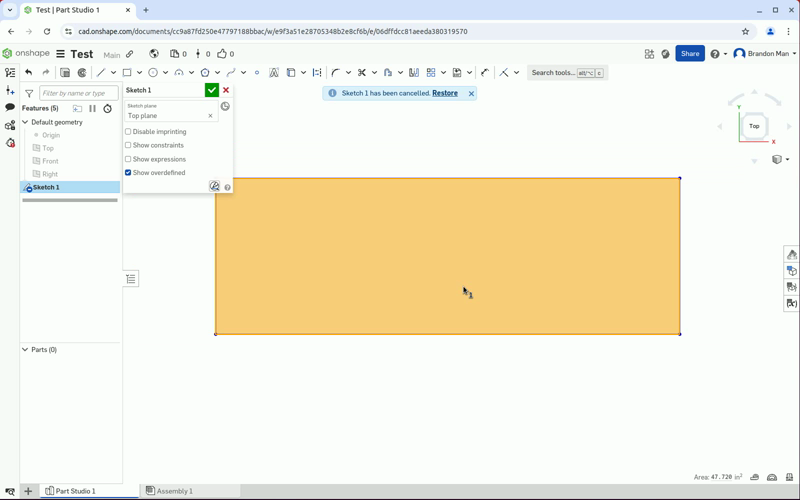
scroll(-6)
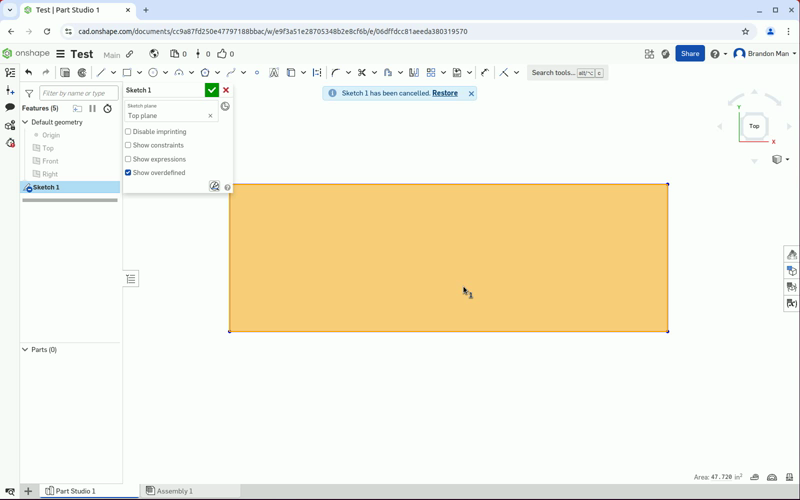
scroll(-6)
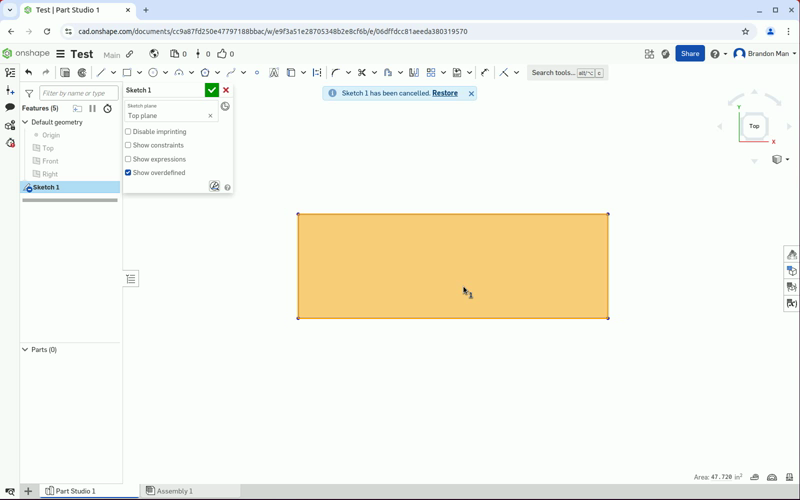
scroll(-6)
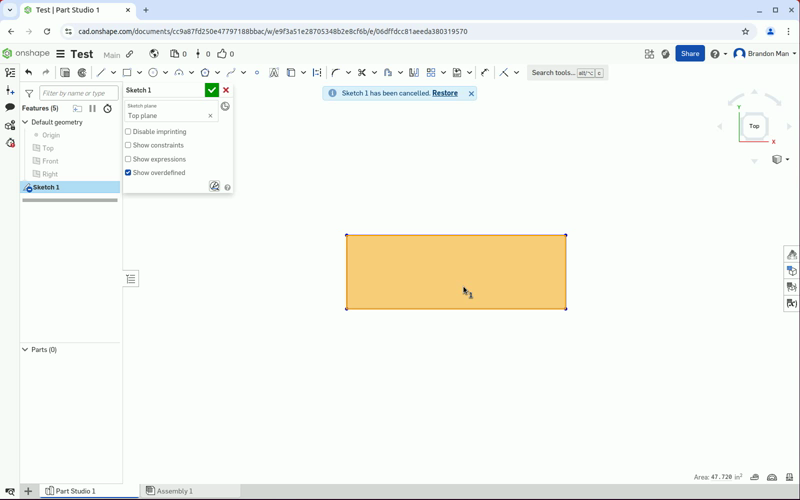
scroll(-6)
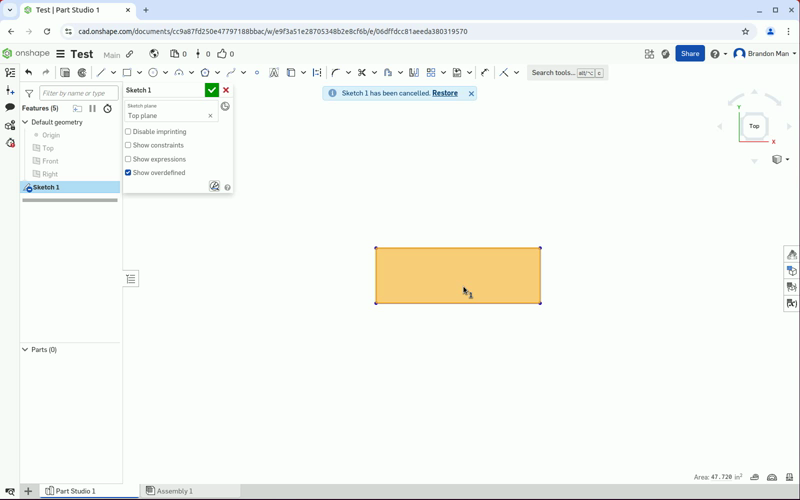
scroll(-6)
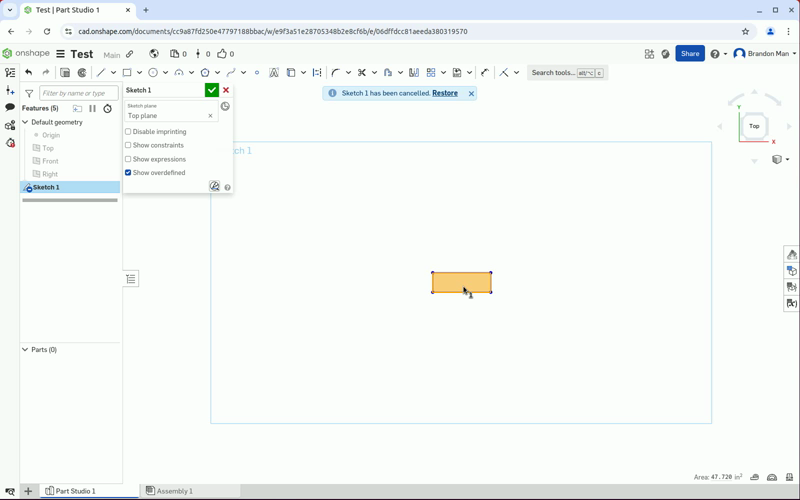
mouse_move(73, 352)
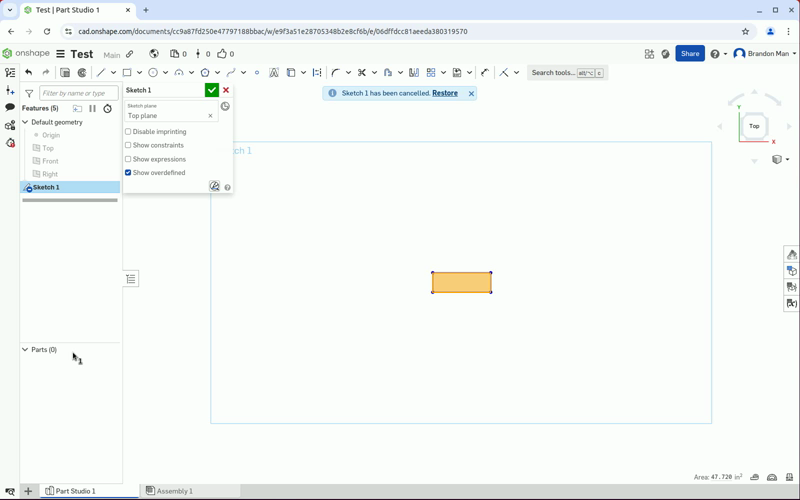
key(shift+y)
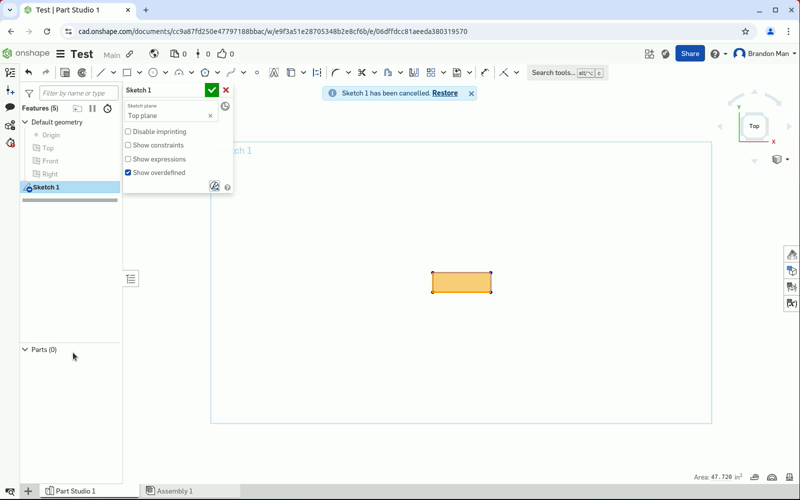
key(shift+e)
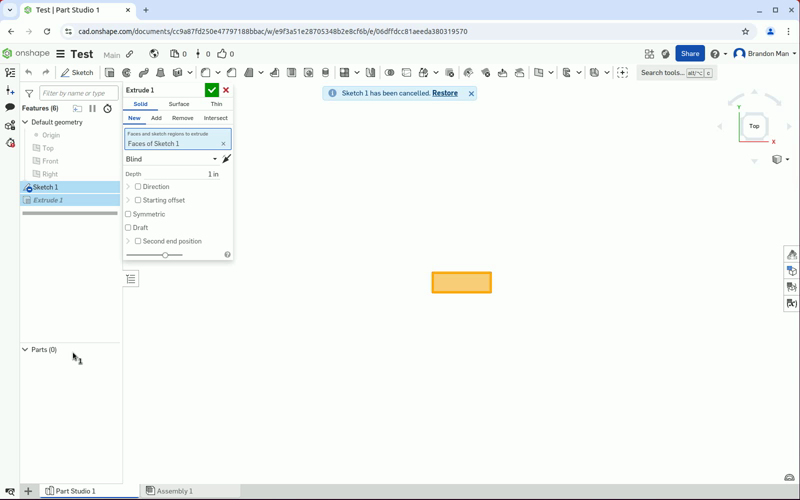
mouse_move(143, 106)
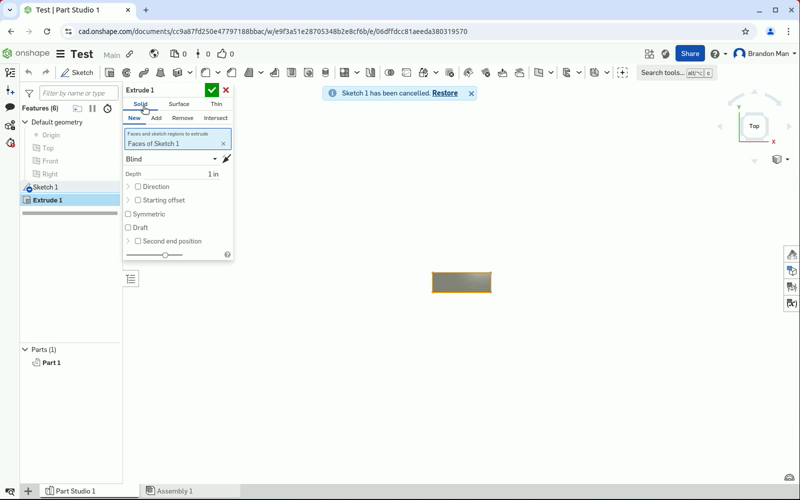
click(143, 106)
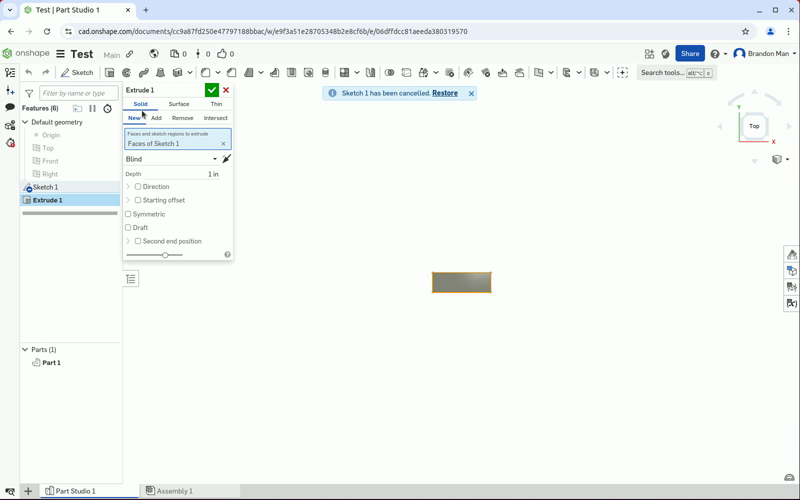
mouse_move(137, 120)
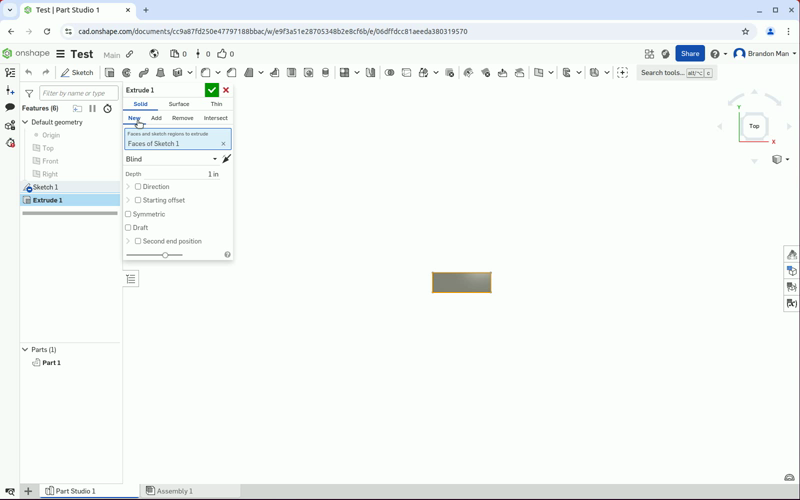
click(137, 120)
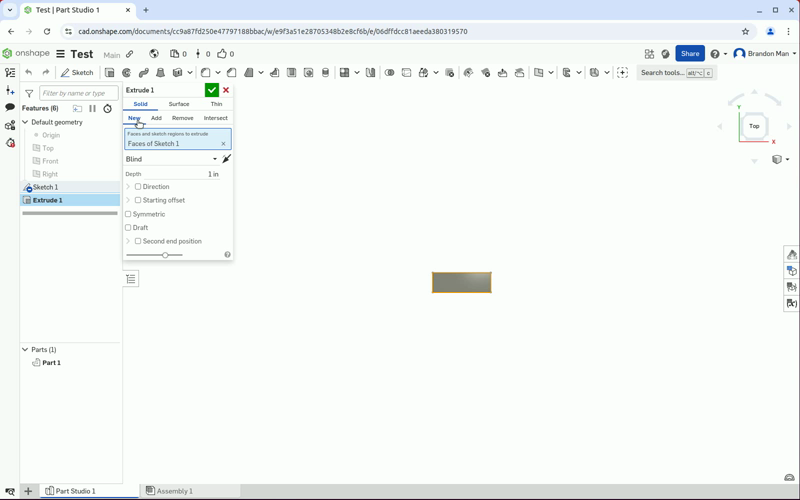
key(tab, 4)
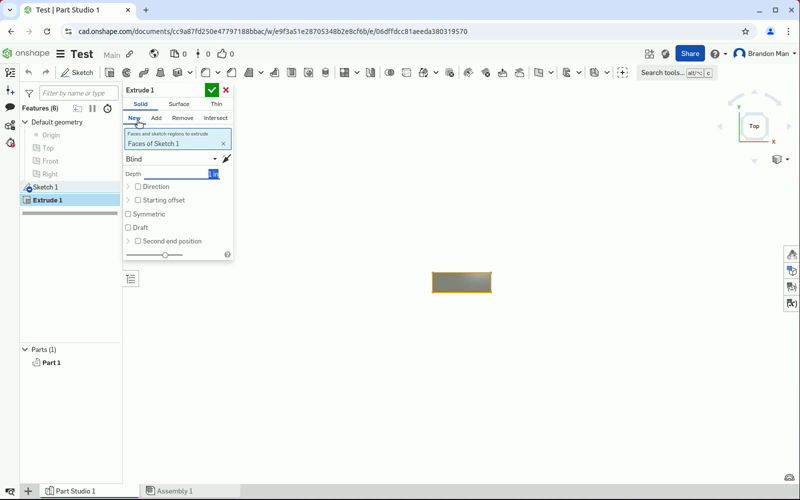
text(15.646)
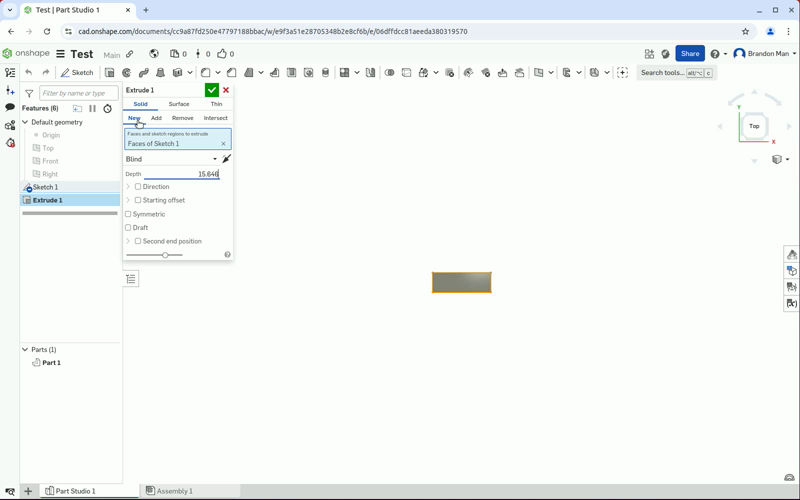
key(enter)
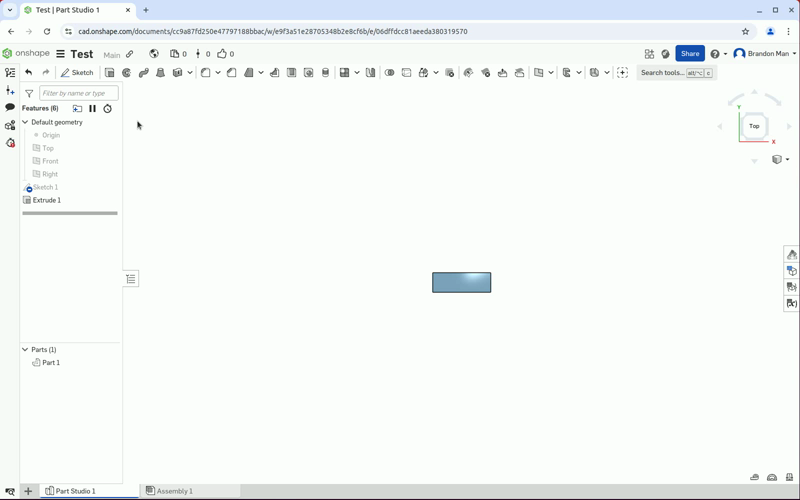
key(shift+h)
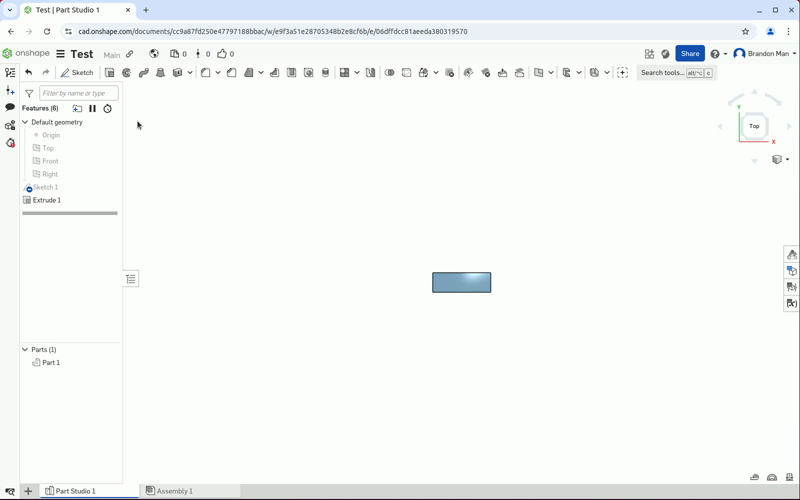
key(shift+h)
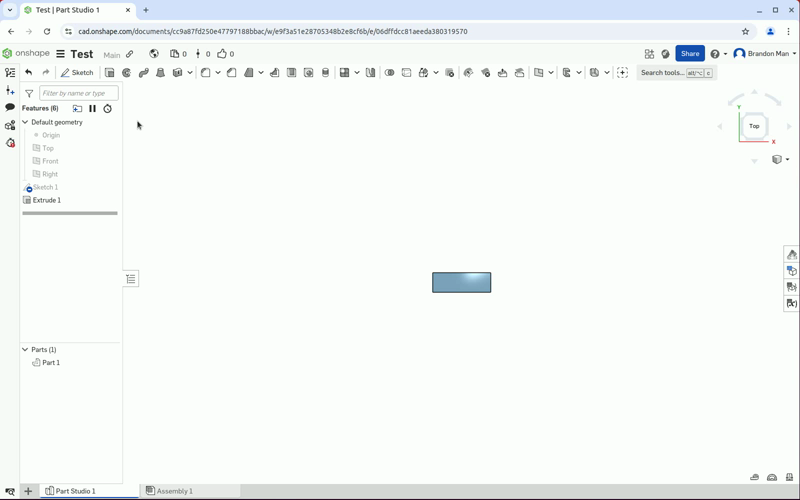
mouse_move(73, 189)
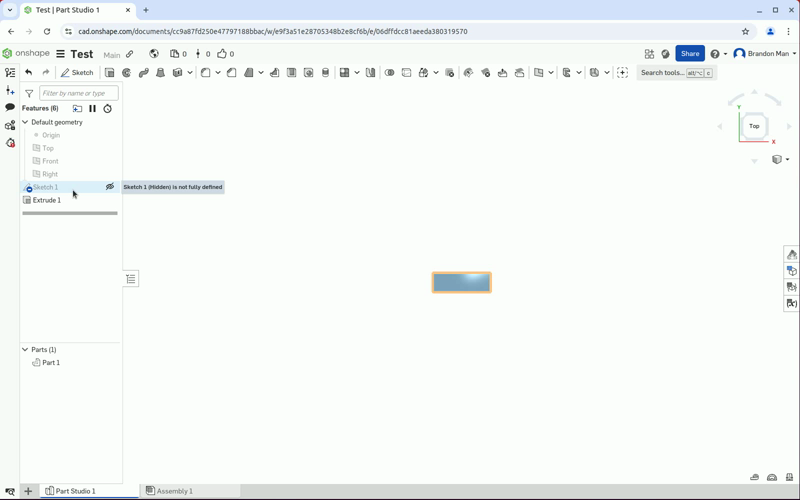
click(73, 189)
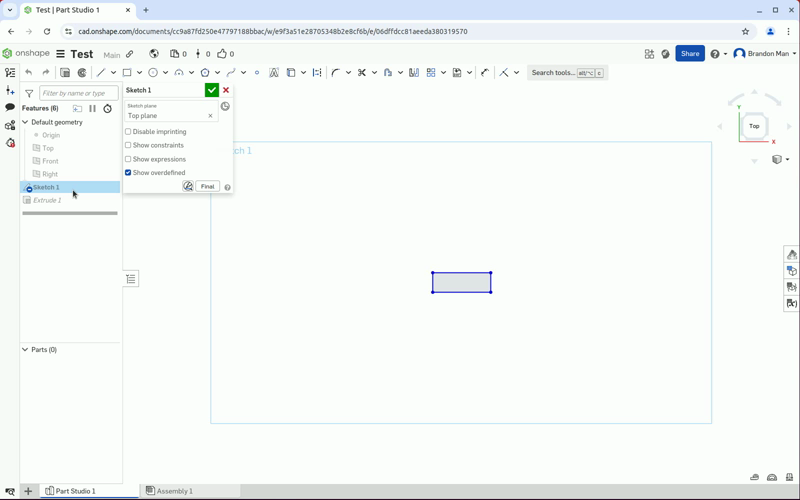
mouse_move(229, 92)
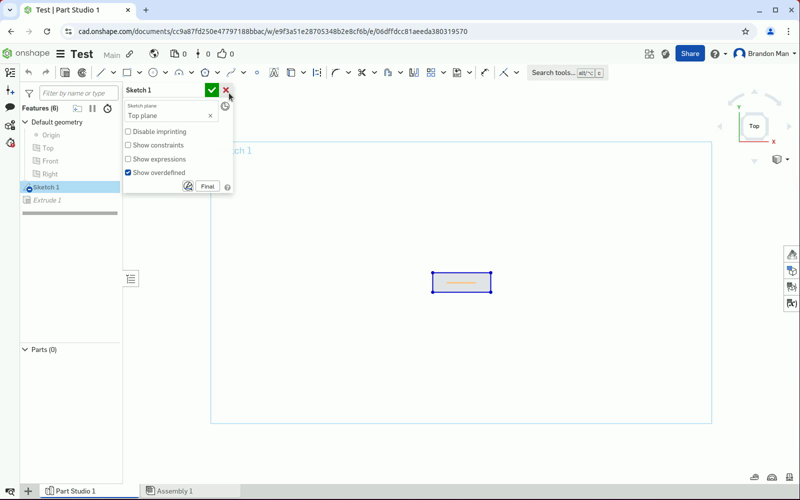
click(229, 92)
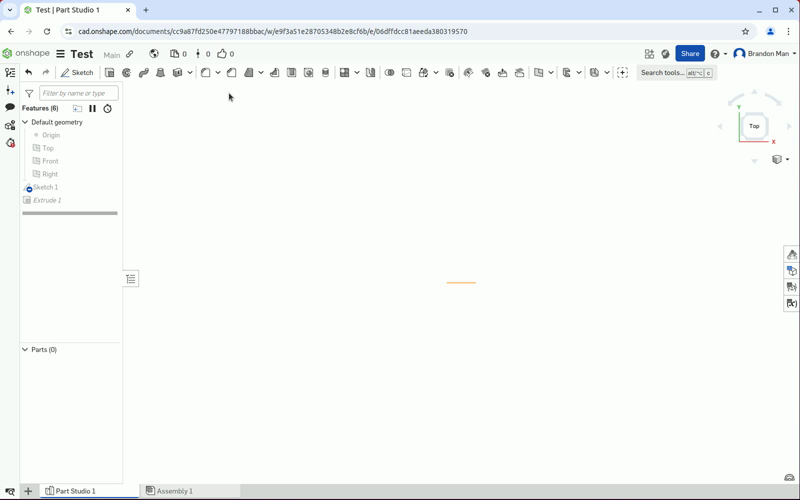
mouse_move(541, 75)
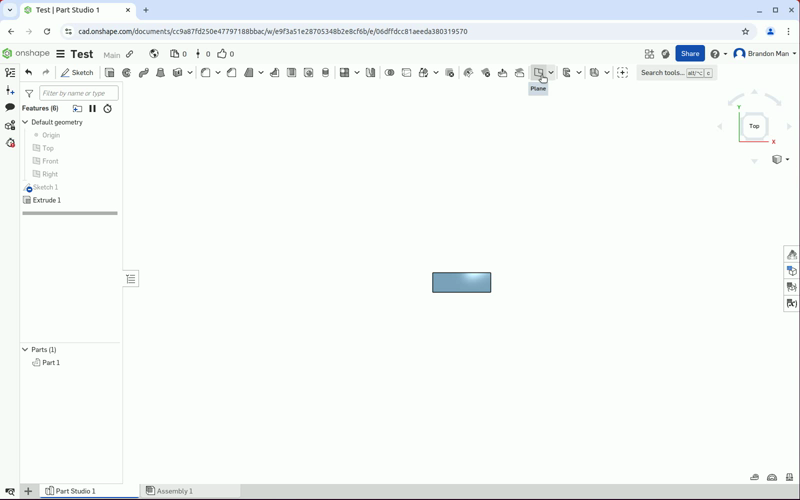
click(541, 75)
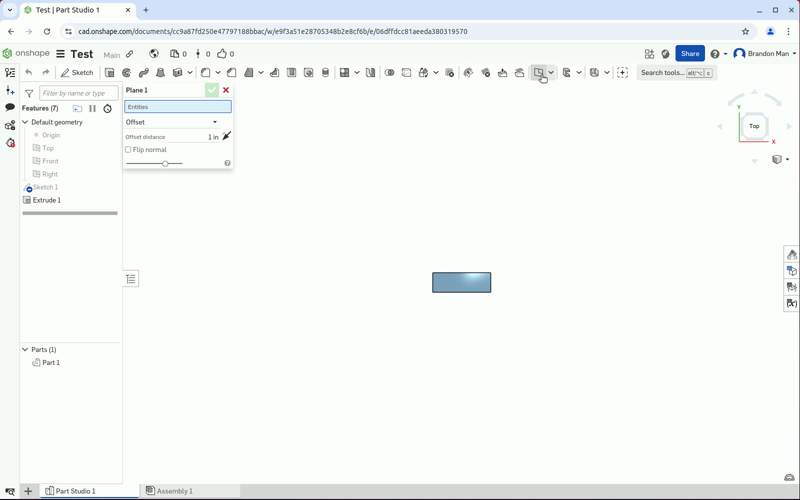
mouse_move(73, 150)
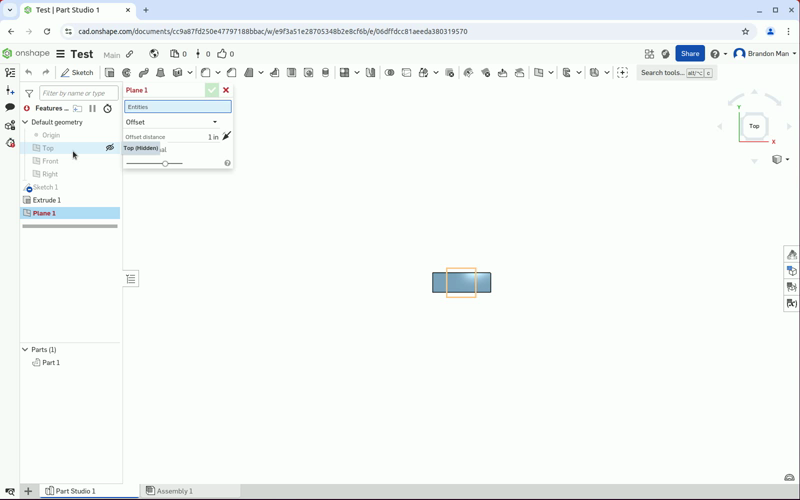
click(73, 150)
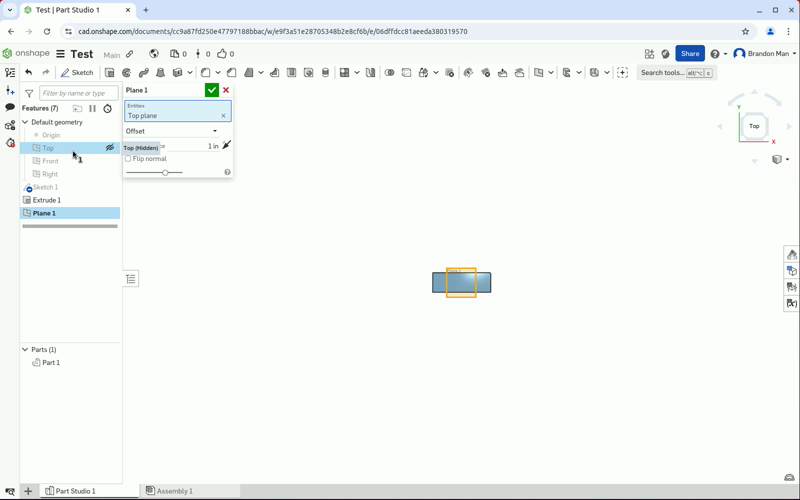
key(tab, 2)
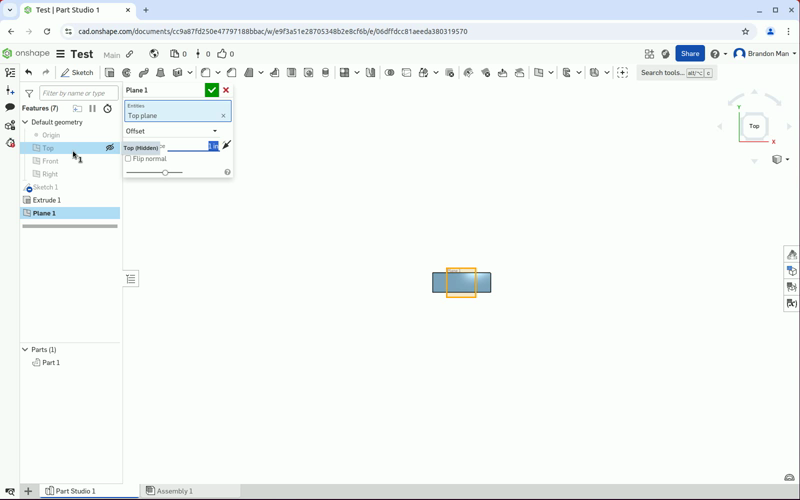
text(15.652)
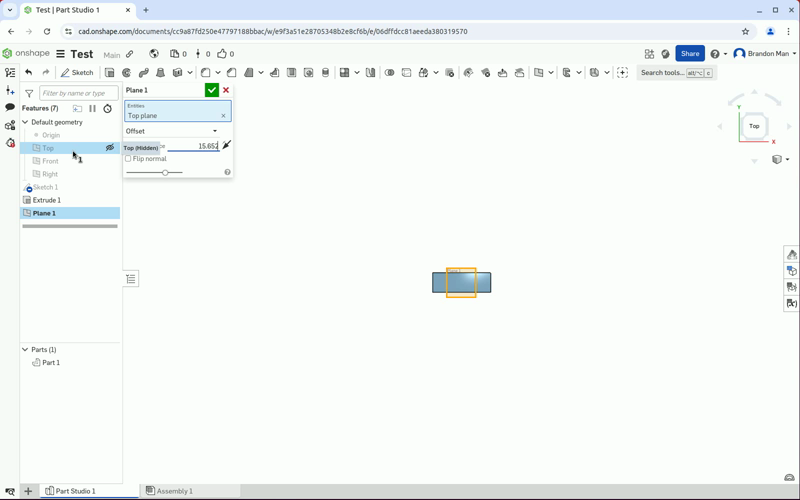
key(enter, 2)
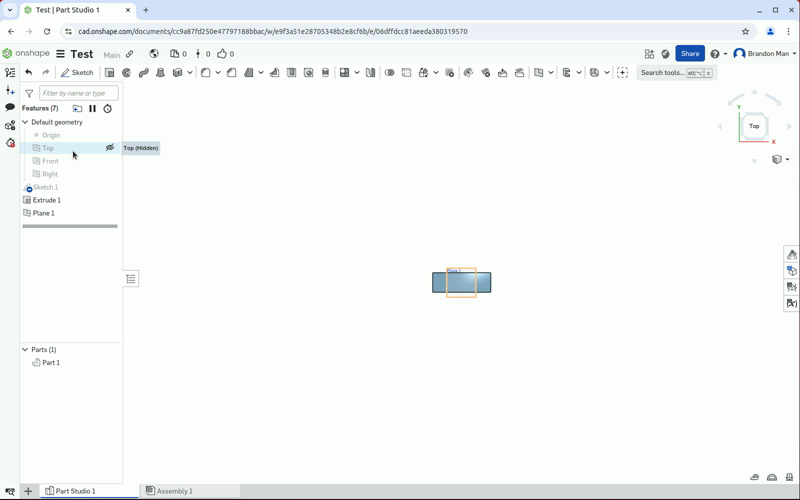
key(shift+s)
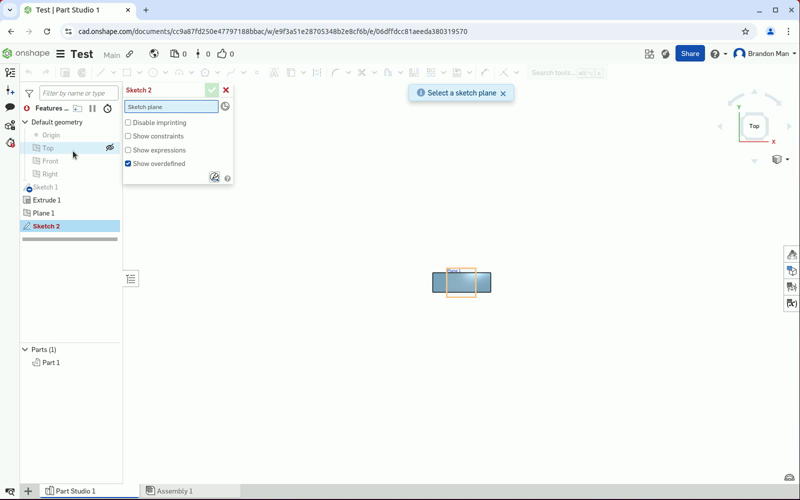
mouse_move(73, 215)
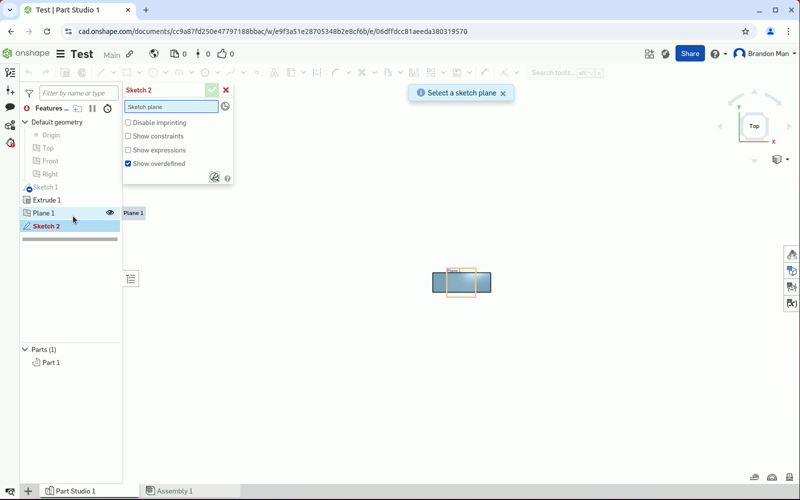
click(73, 215)
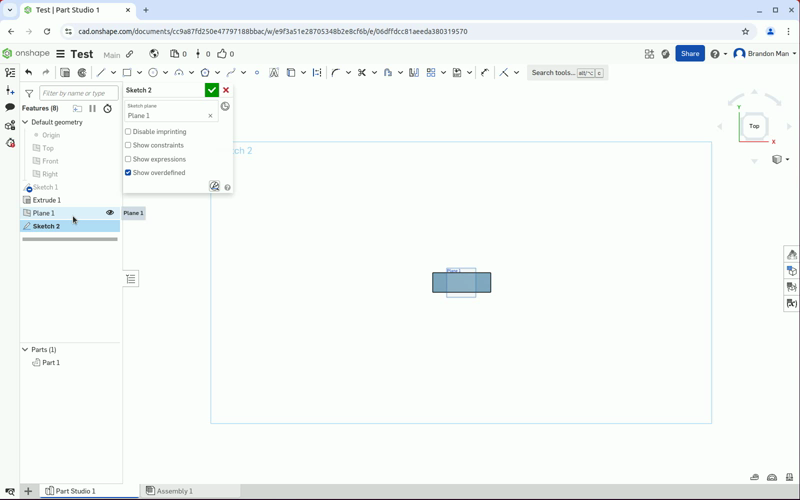
mouse_move(73, 352)
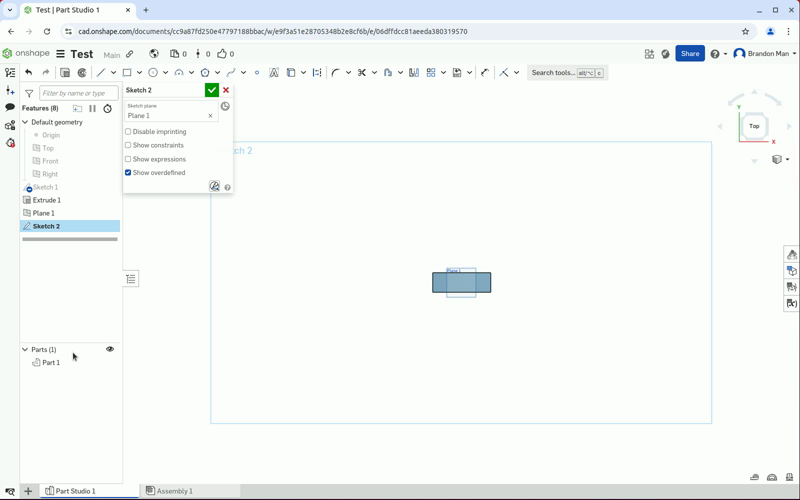
key(y)
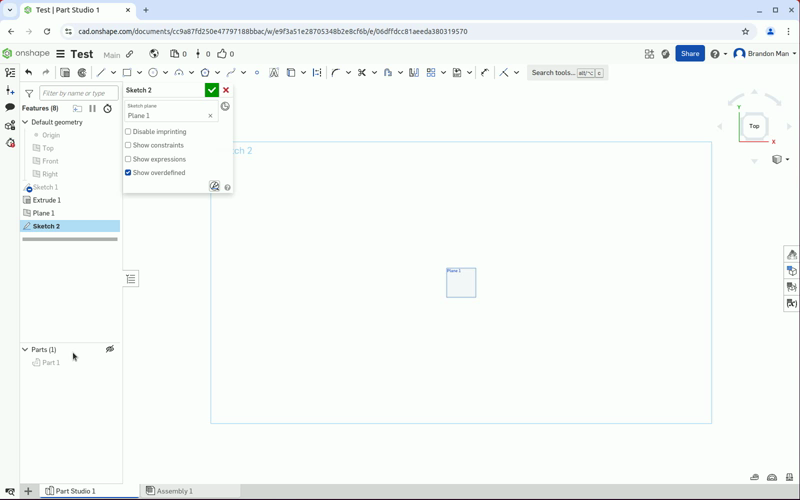
key(l)
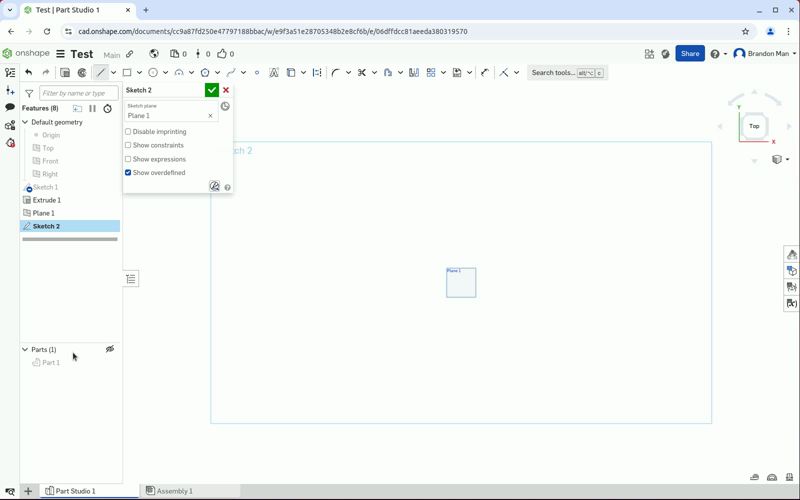
key_down(shift)
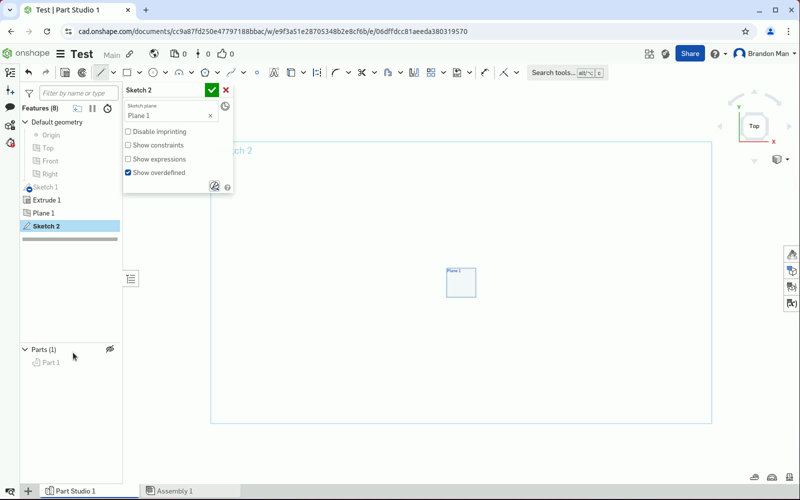
mouse_move(437, 292)
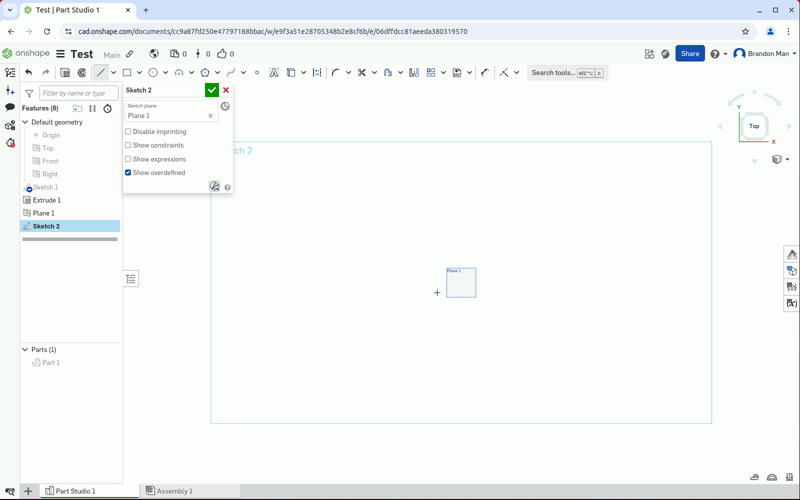
click(437, 292)
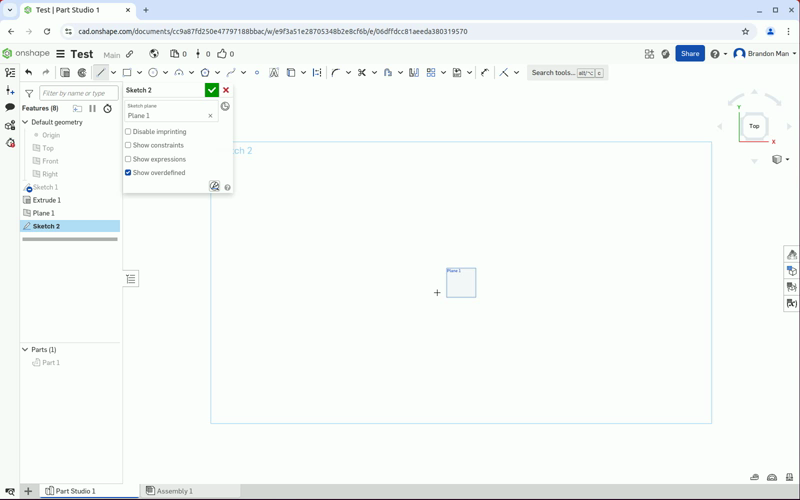
key_up(shift)
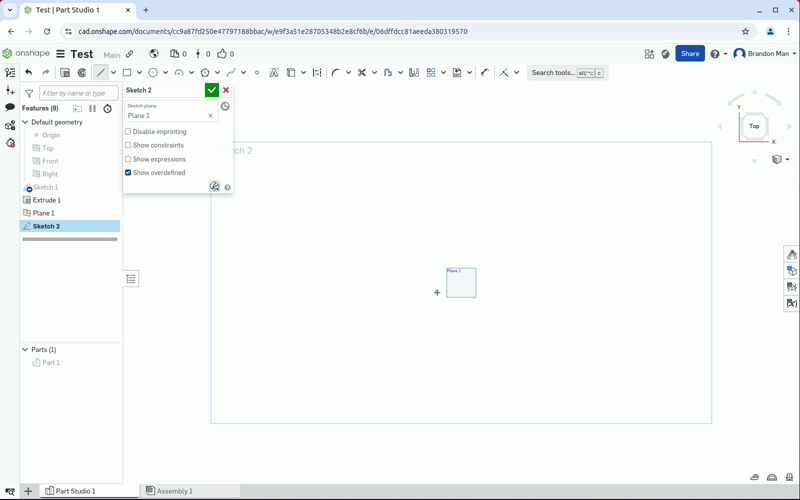
key_down(shift)
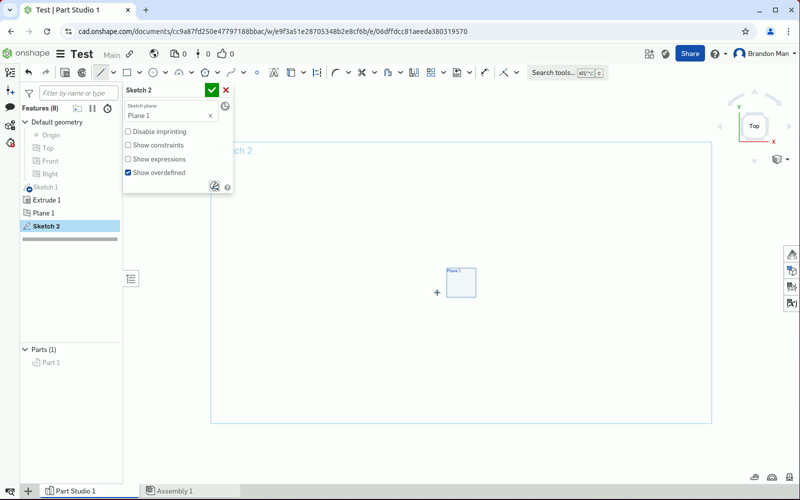
mouse_move(467, 292)
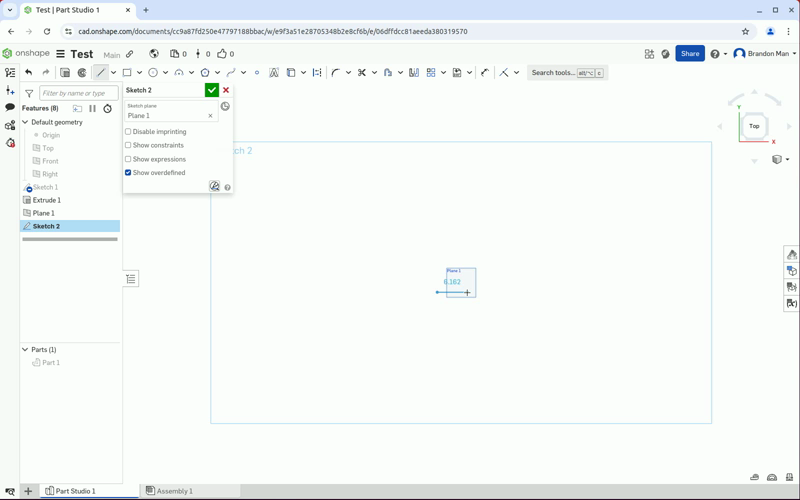
mouse_move(486, 292)
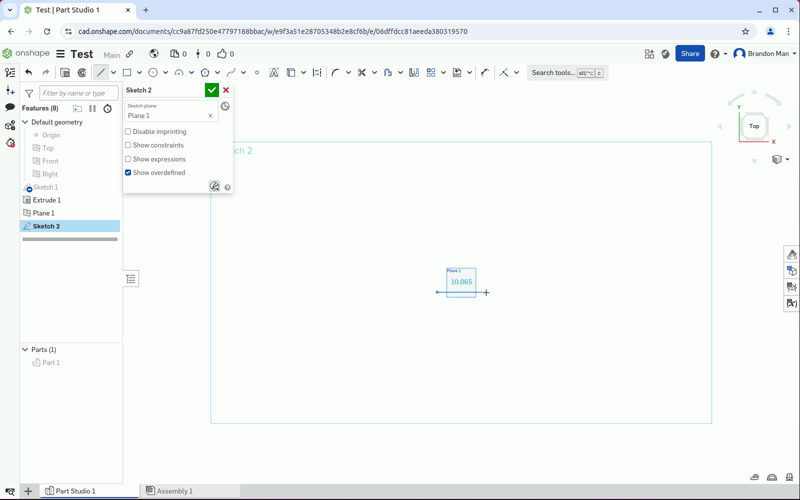
click(486, 292)
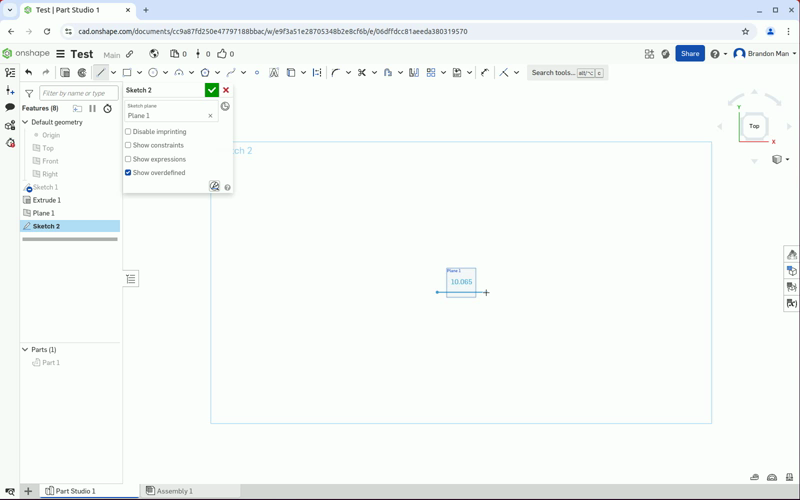
key_up(shift)
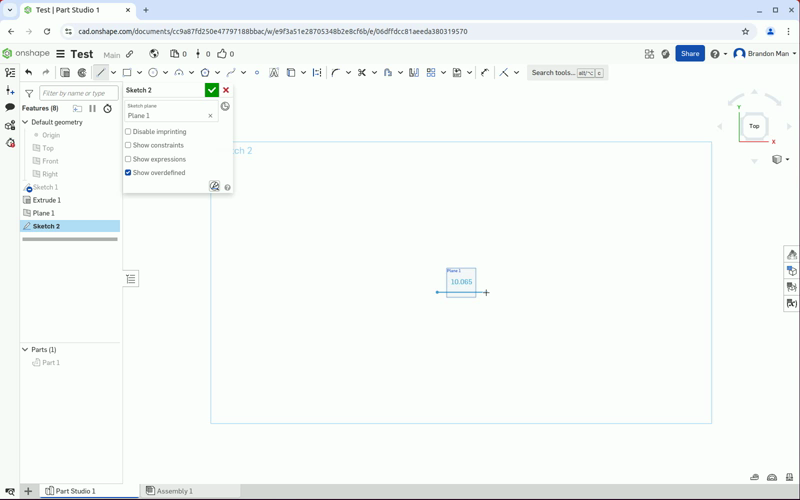
key_down(shift)
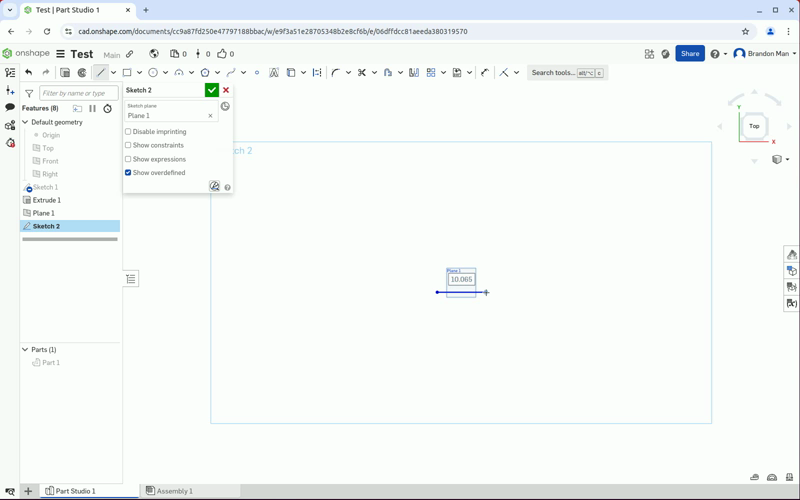
mouse_move(516, 292)
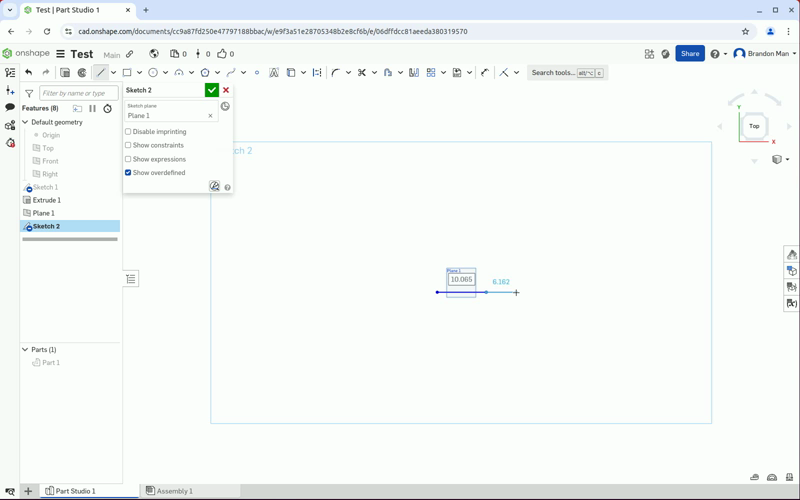
mouse_move(486, 272)
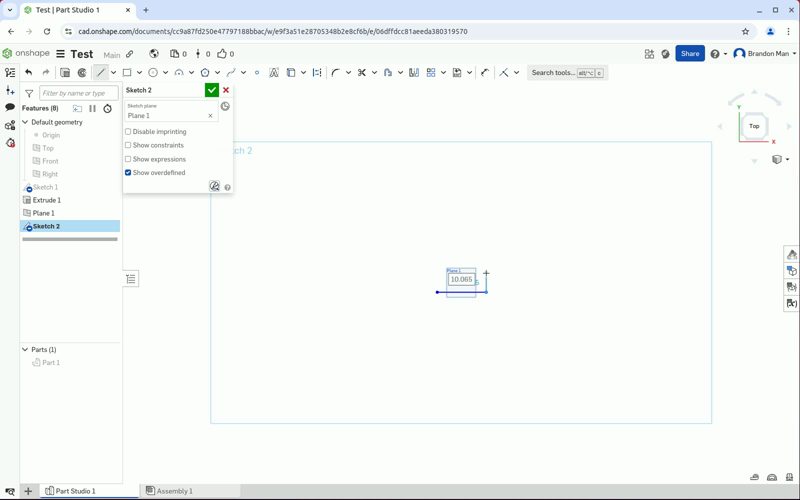
click(486, 272)
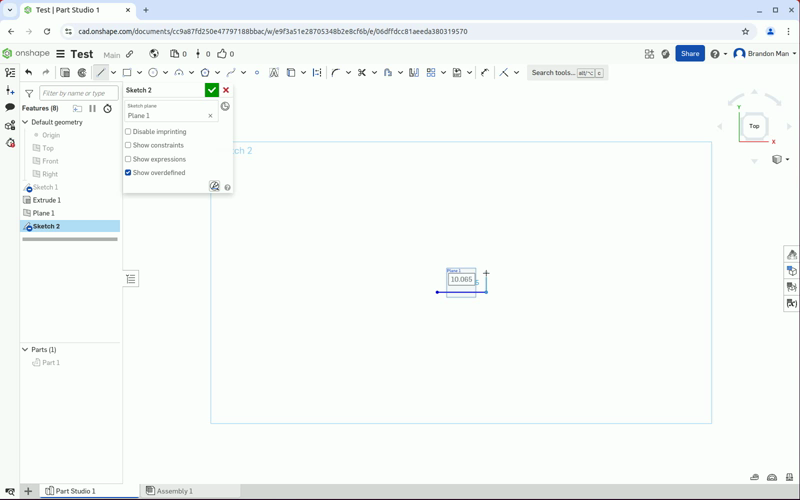
key_up(shift)
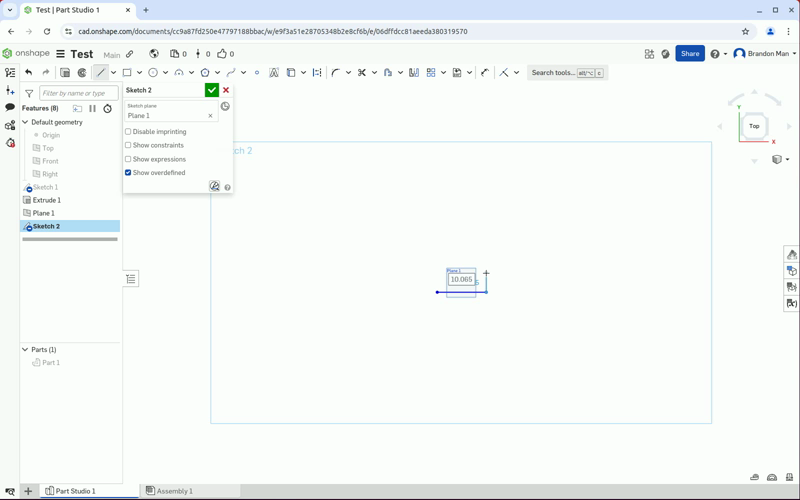
key_down(shift)
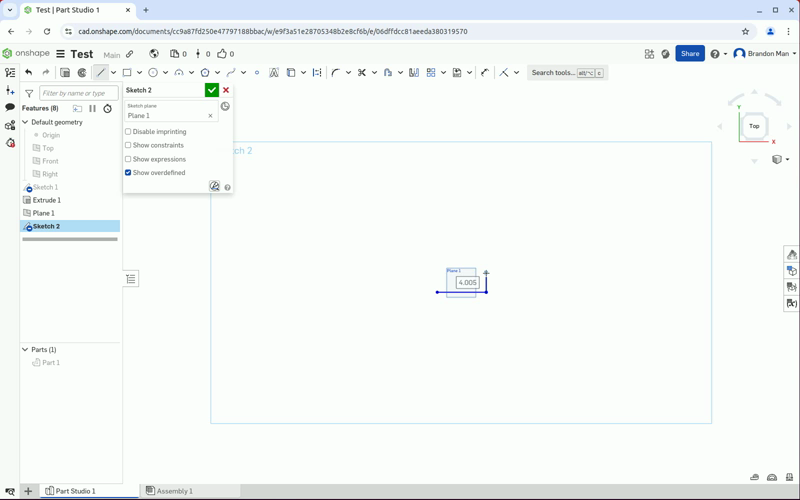
mouse_move(516, 272)
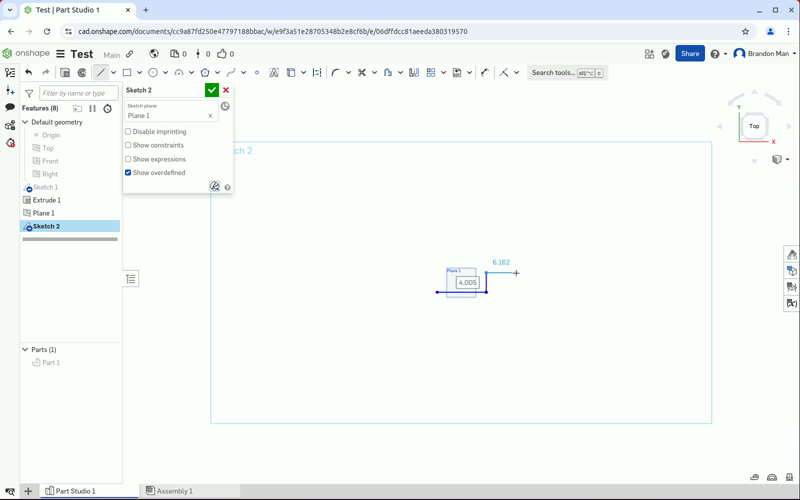
mouse_move(437, 272)
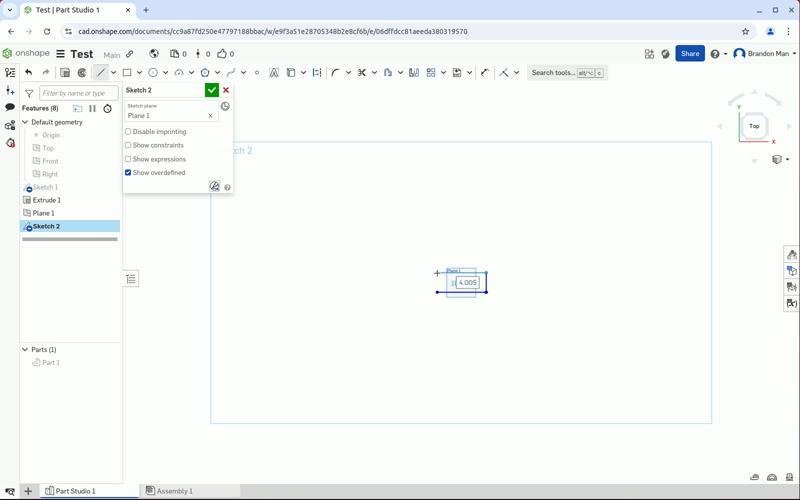
click(437, 272)
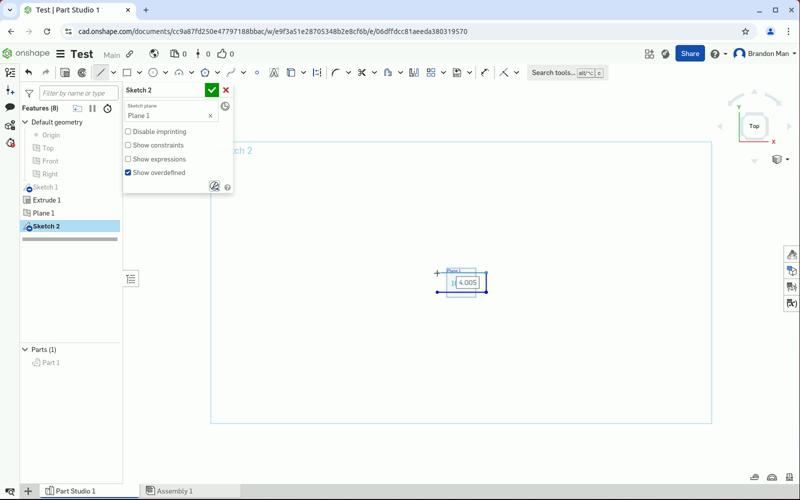
key_up(shift)
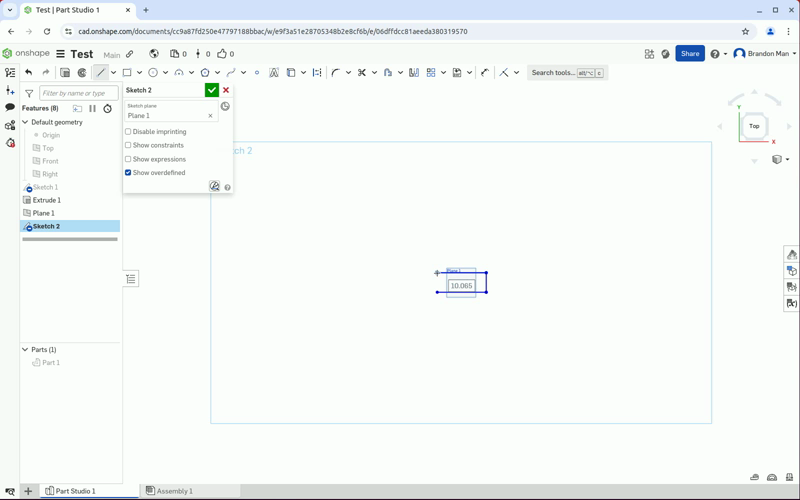
mouse_move(467, 272)
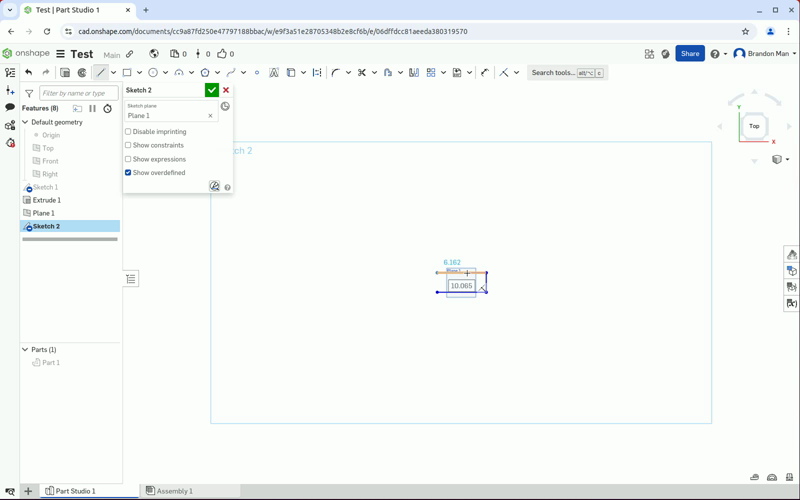
key_down(shift)
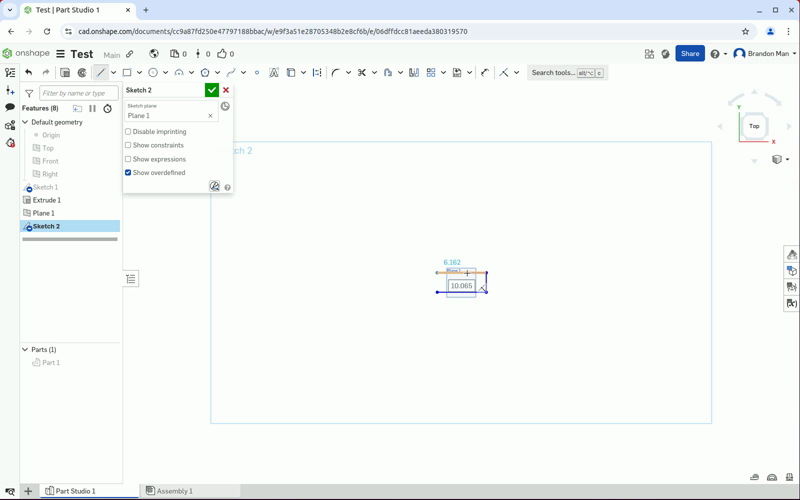
mouse_move(437, 292)
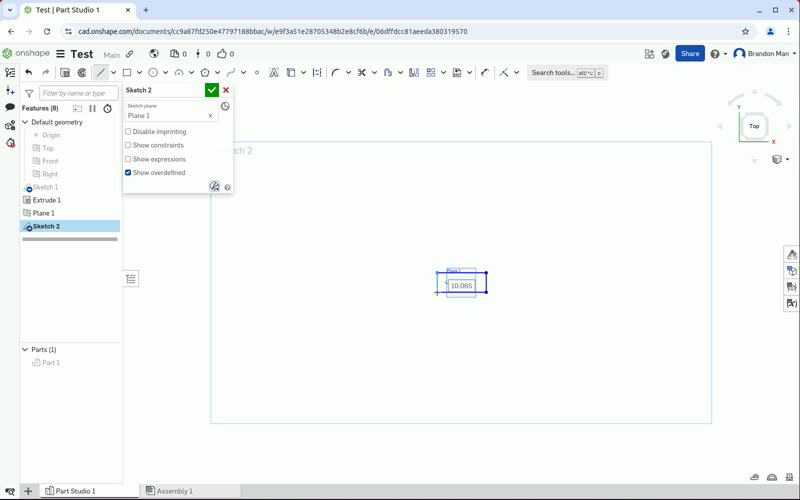
key_up(shift)
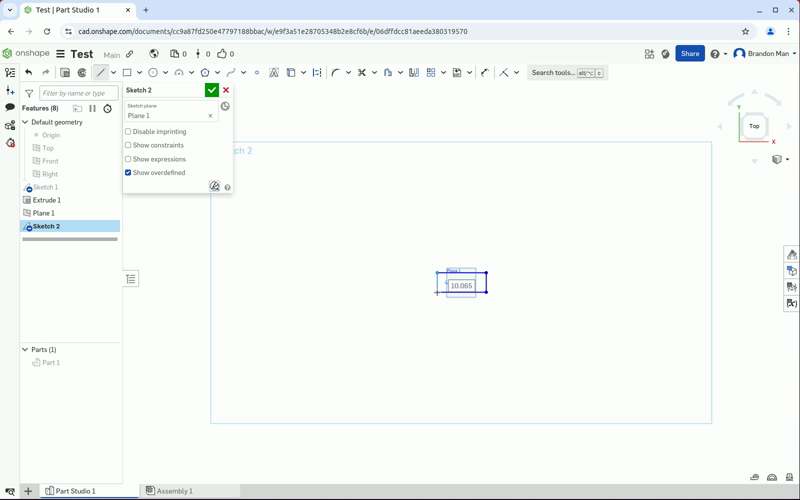
click(437, 292)
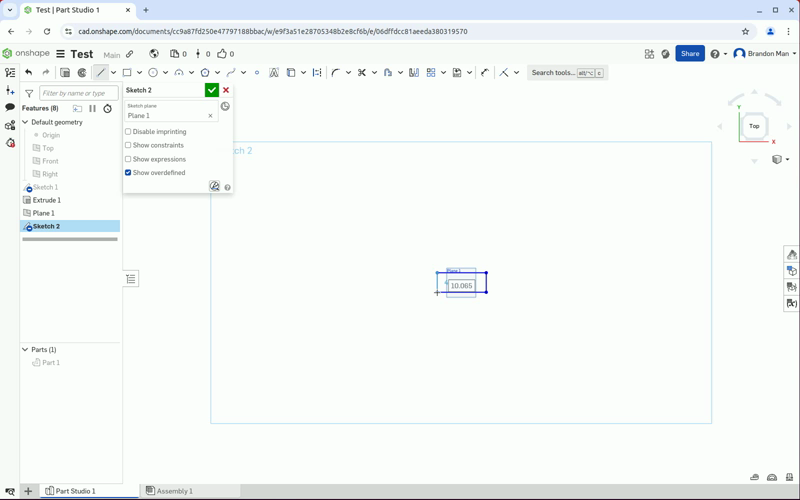
key(esc)
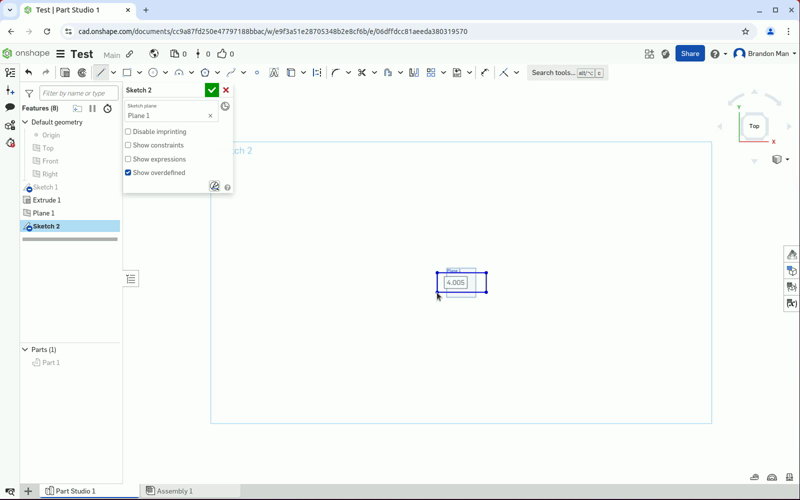
mouse_move(455, 285)
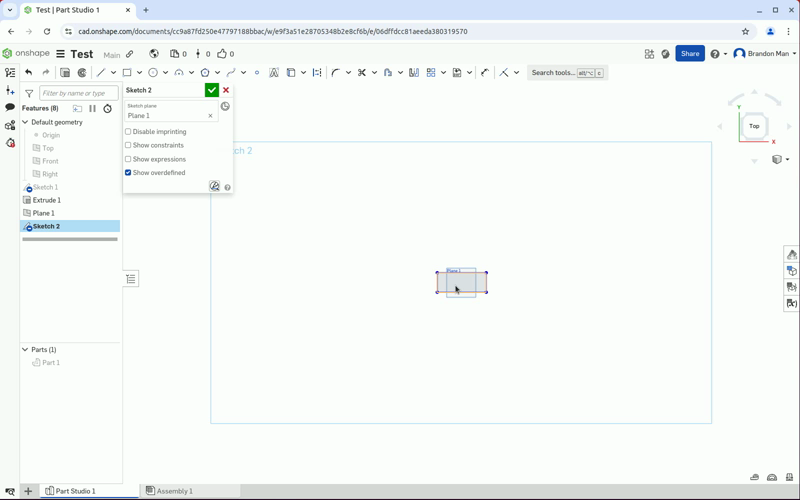
scroll(6)
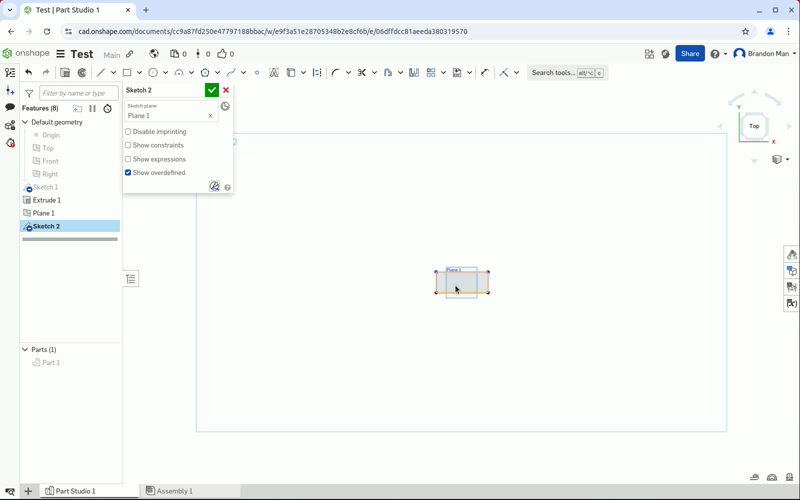
scroll(6)
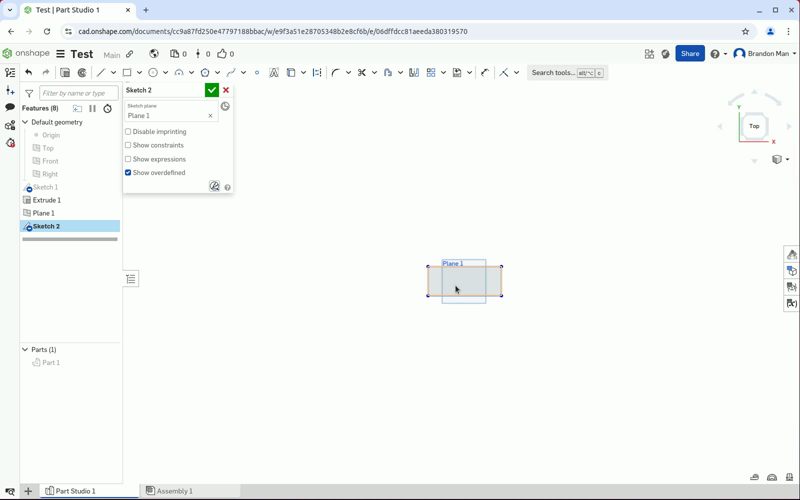
scroll(6)
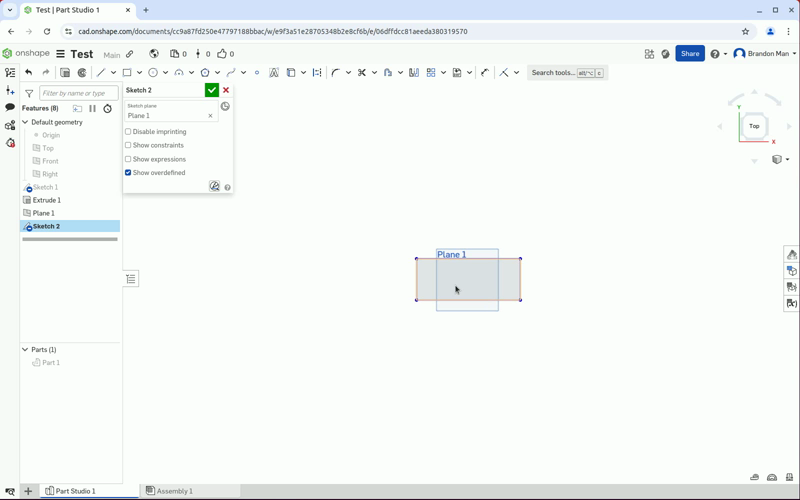
scroll(6)
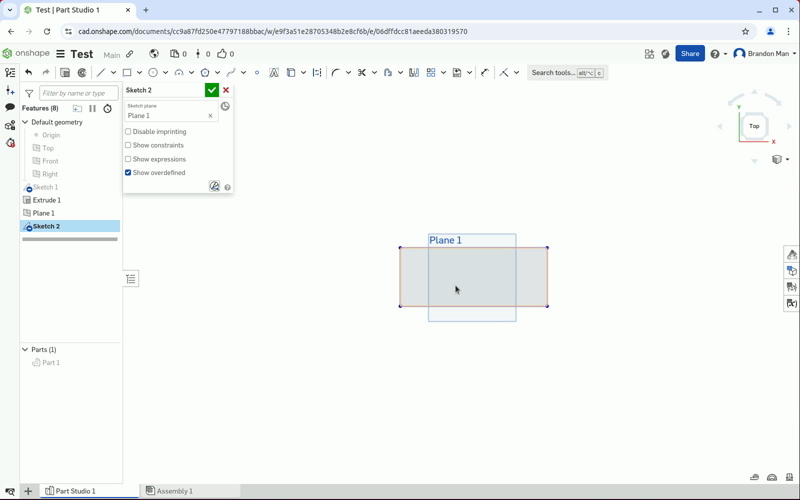
scroll(6)
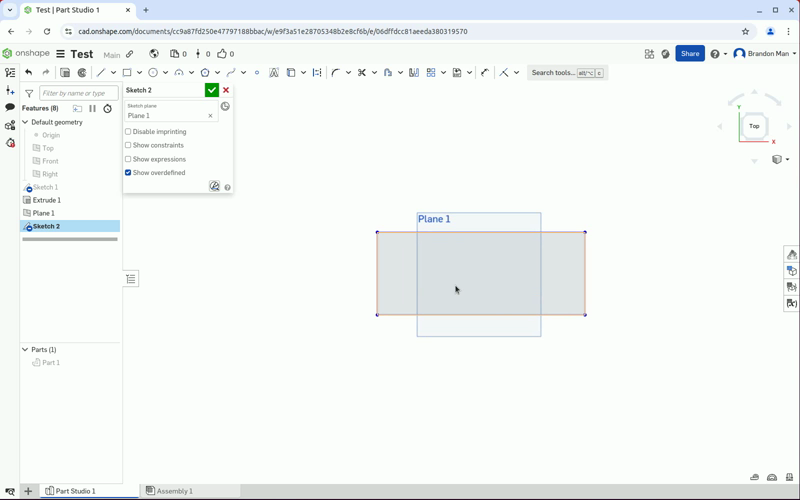
scroll(6)
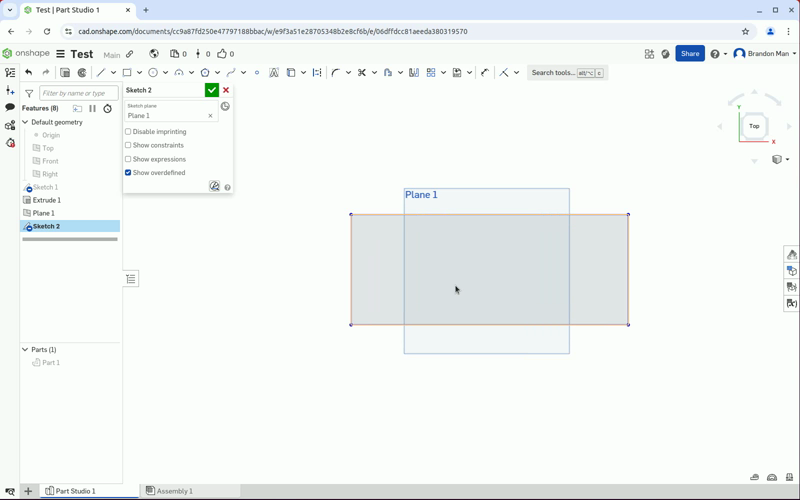
scroll(6)
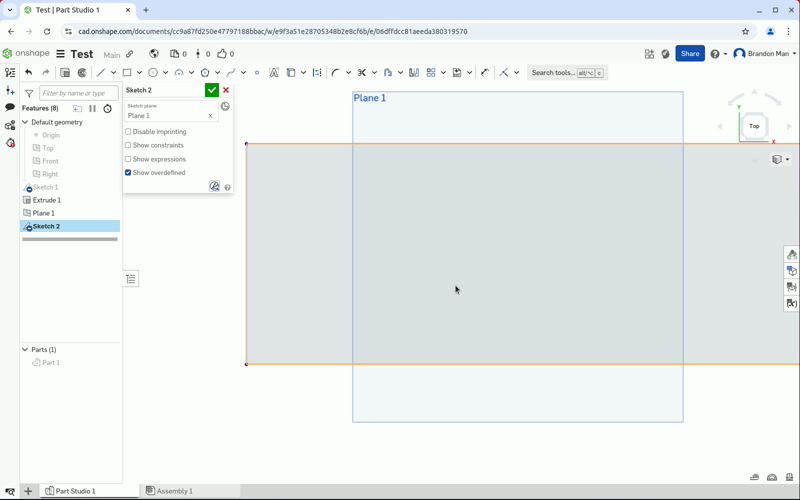
click(455, 285)
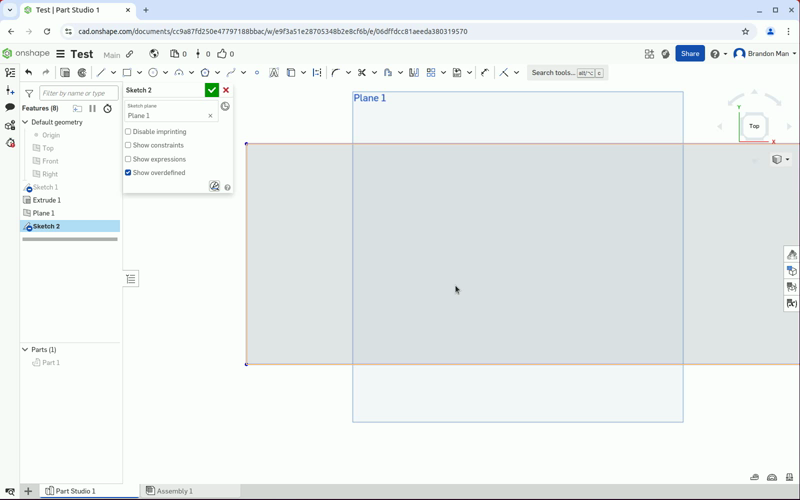
scroll(-6)
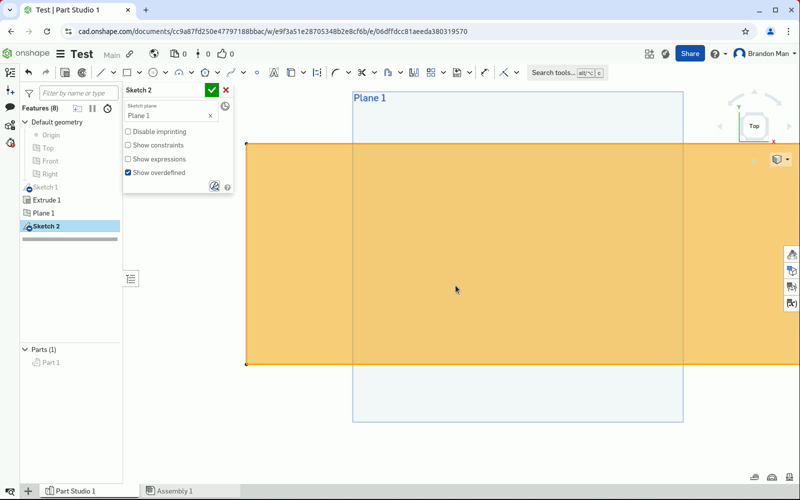
scroll(-6)
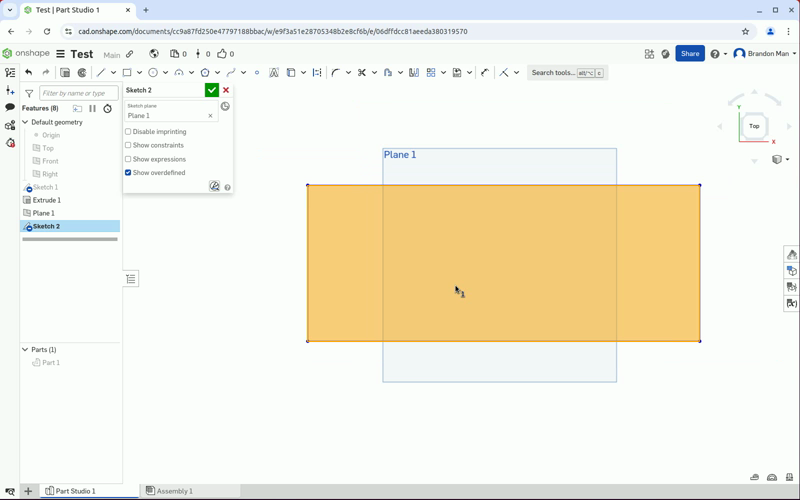
scroll(-6)
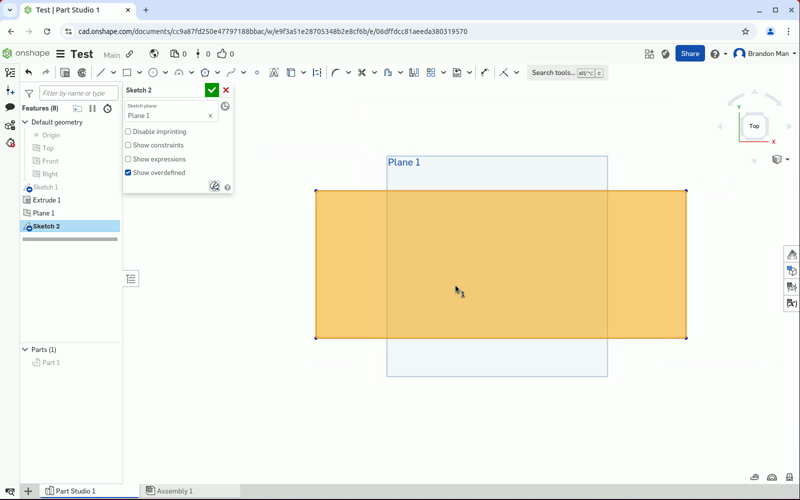
scroll(-6)
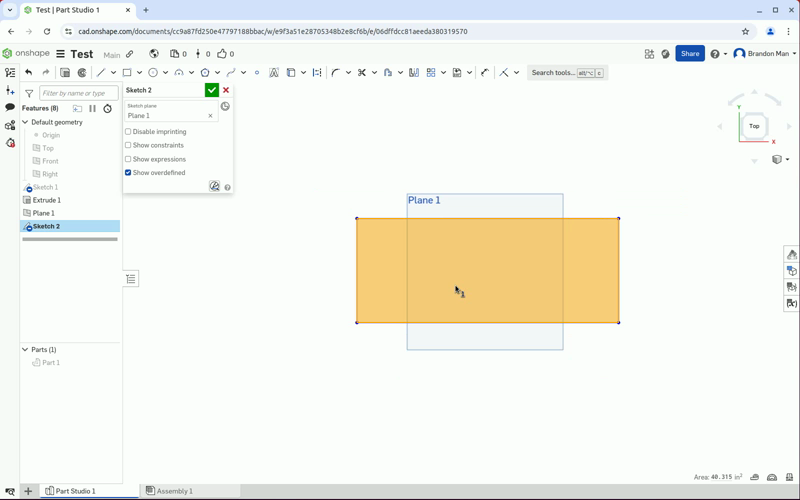
scroll(-6)
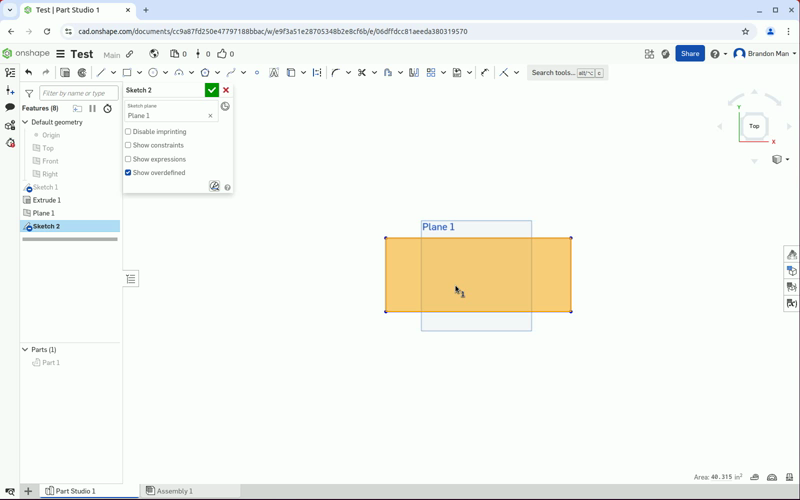
scroll(-6)
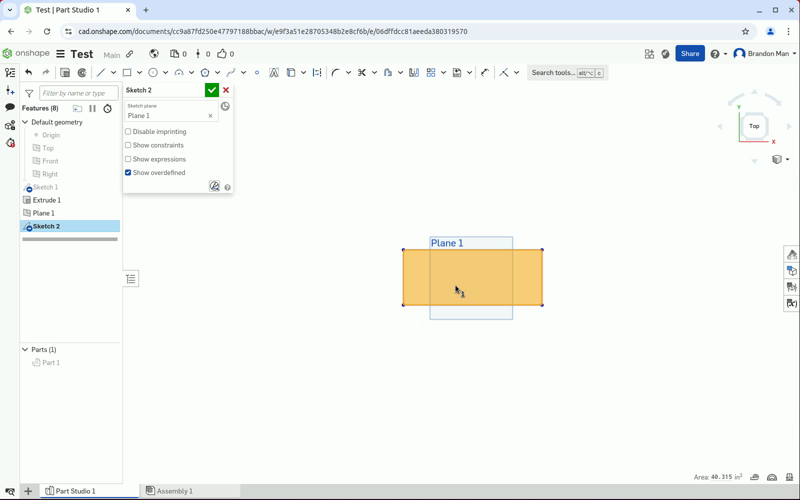
scroll(-6)
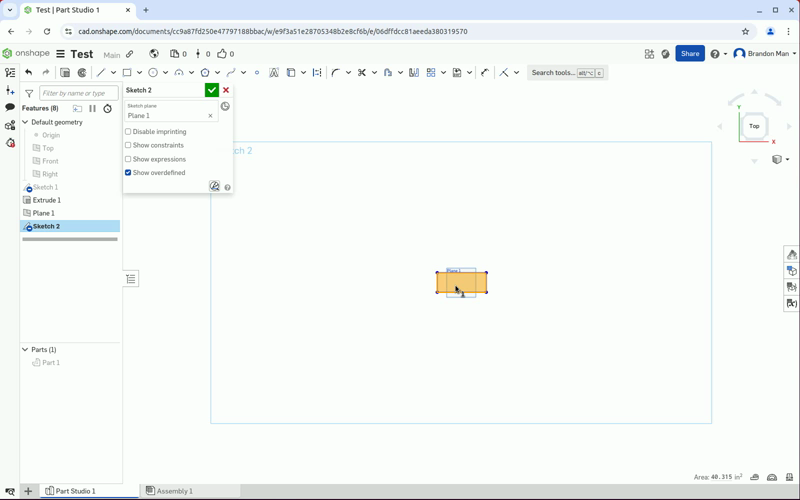
mouse_move(73, 352)
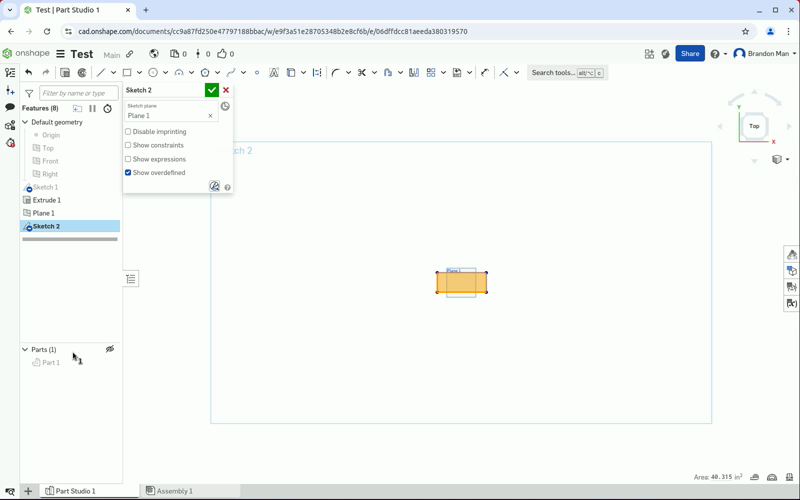
key(shift+y)
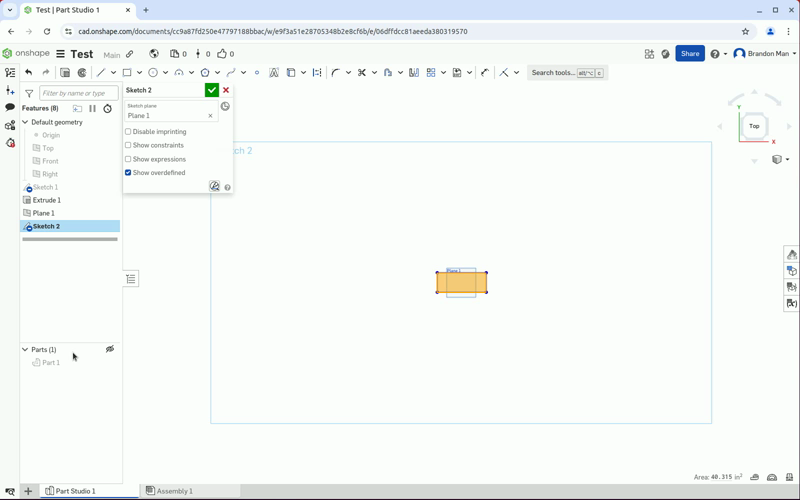
key(shift+e)
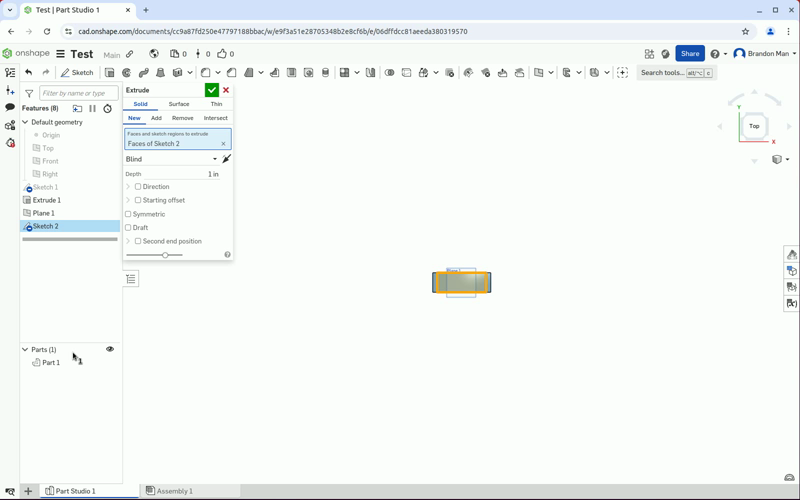
mouse_move(143, 106)
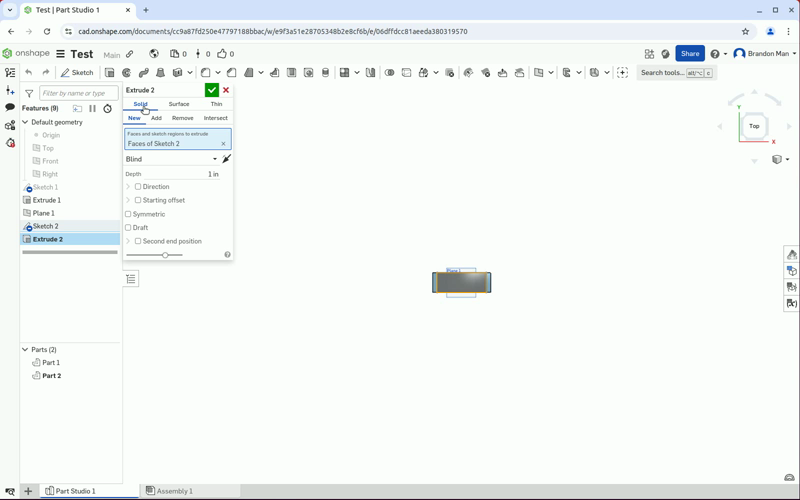
click(143, 106)
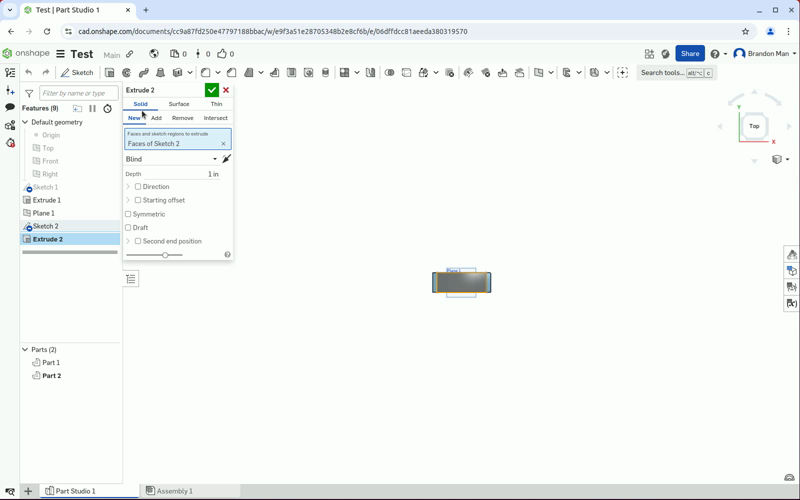
mouse_move(137, 120)
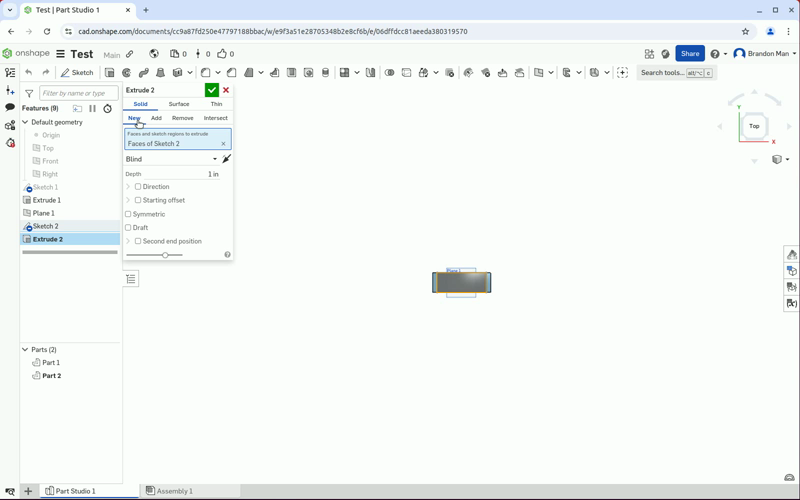
click(137, 120)
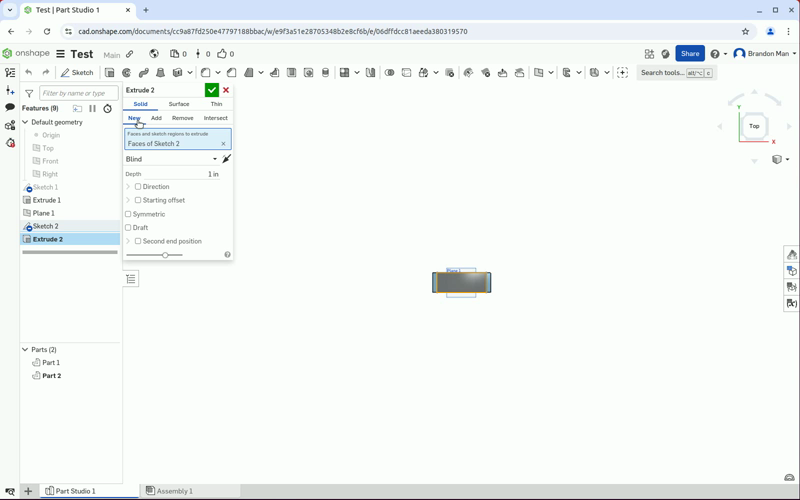
key(tab, 4)
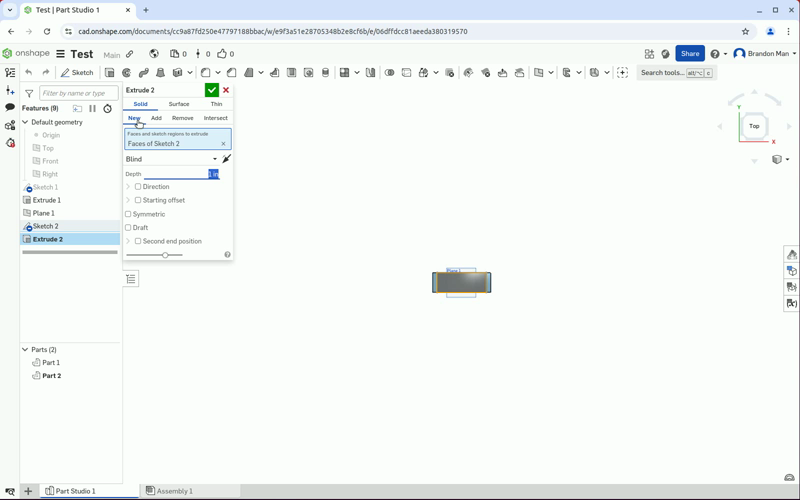
text(4.814)
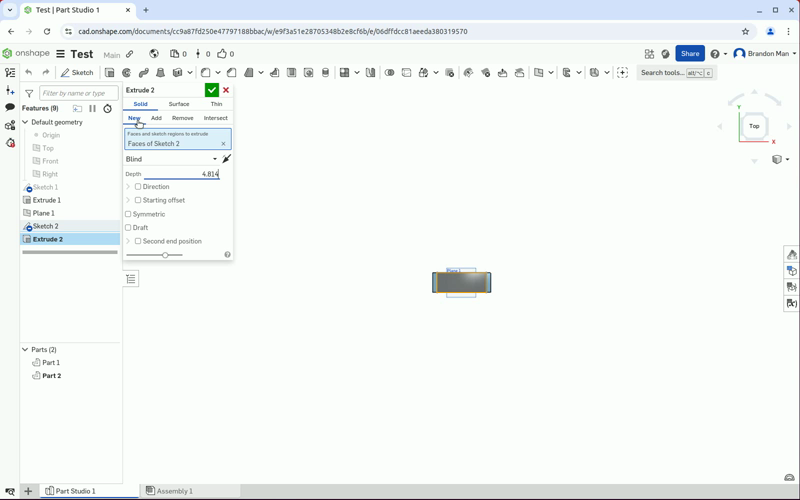
key(enter)
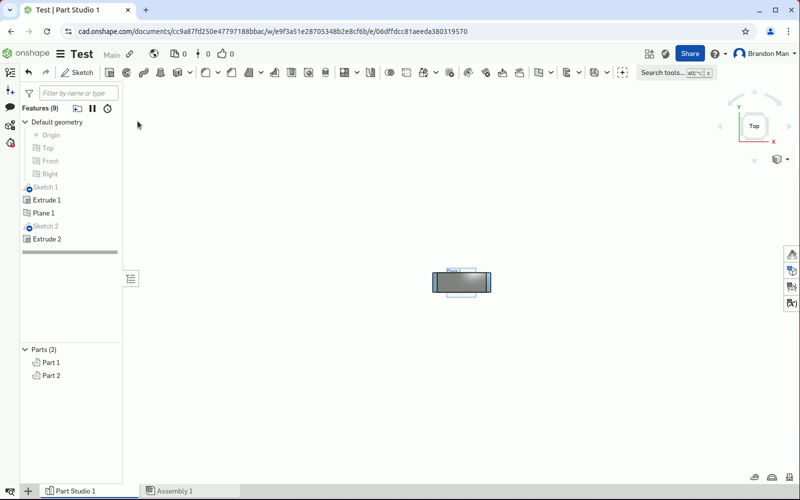
key(shift+h)
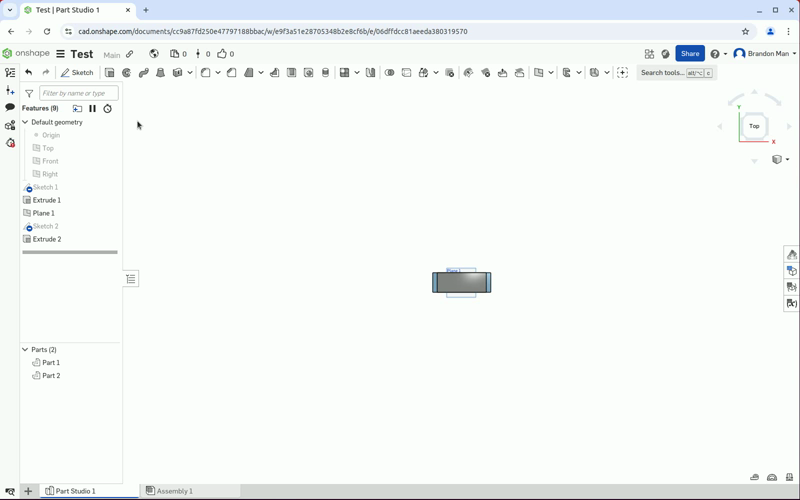
key(shift+h)
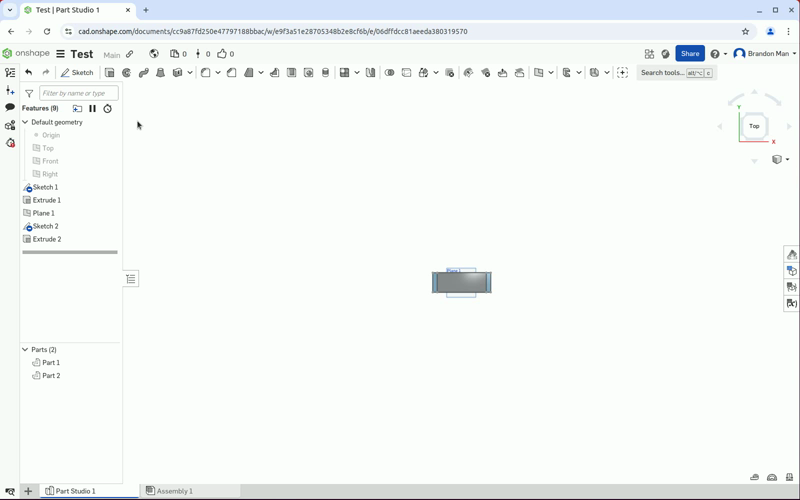
key(shift+7)
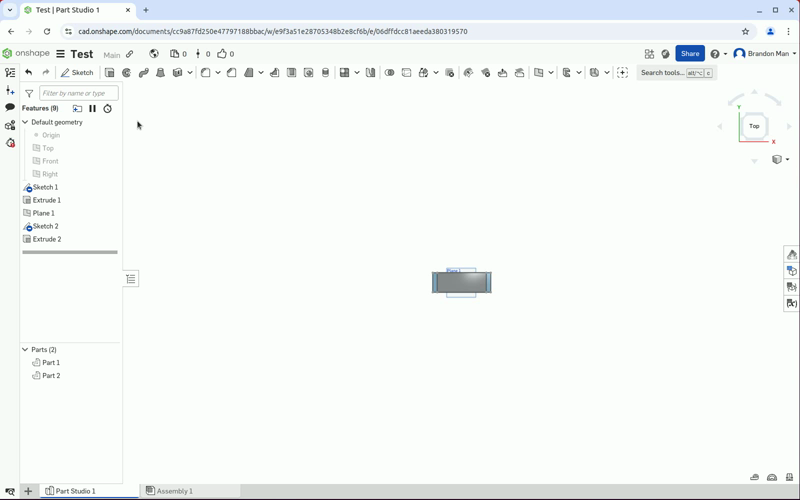
key(up, 3)
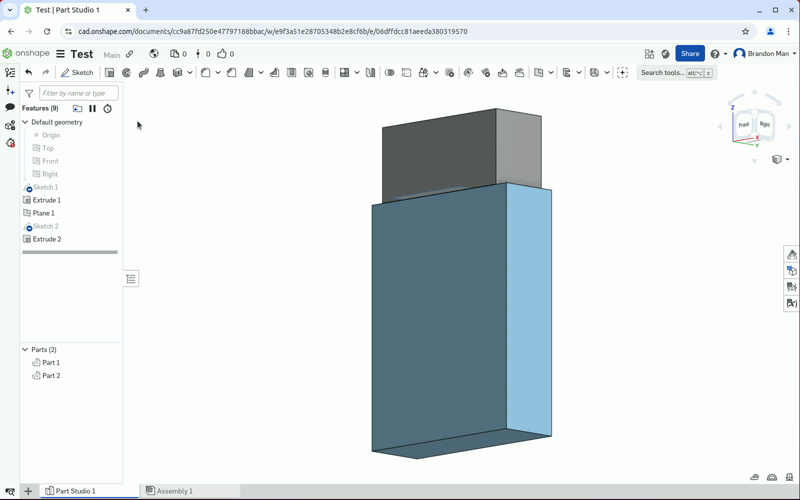
key(left, 3)
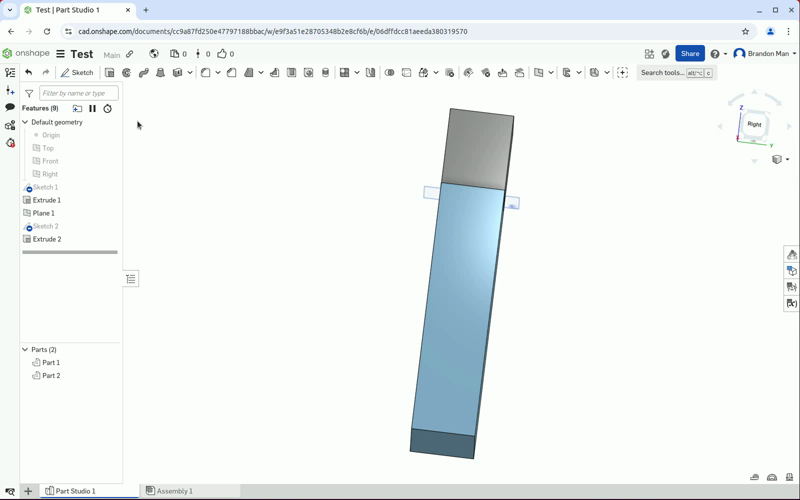
key(right, 3)
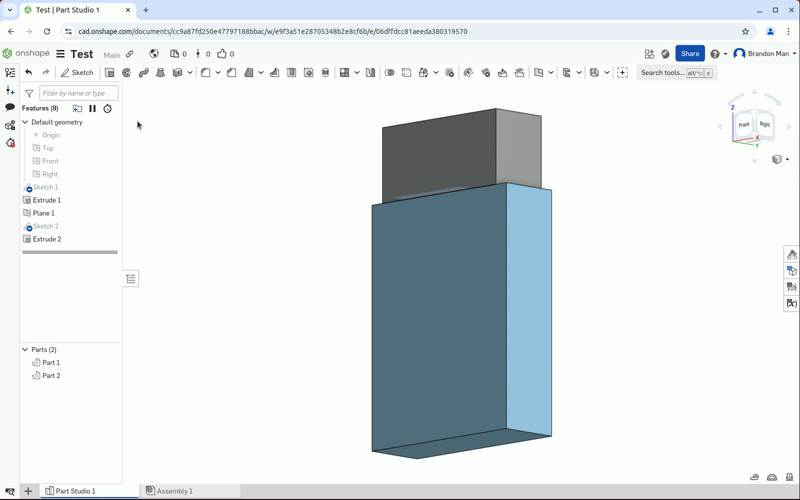
key(down, 3)
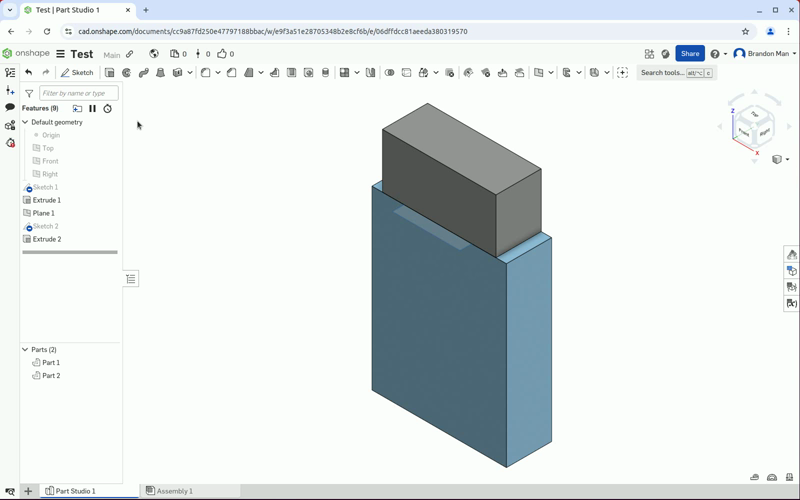
mouse_move(73, 189)
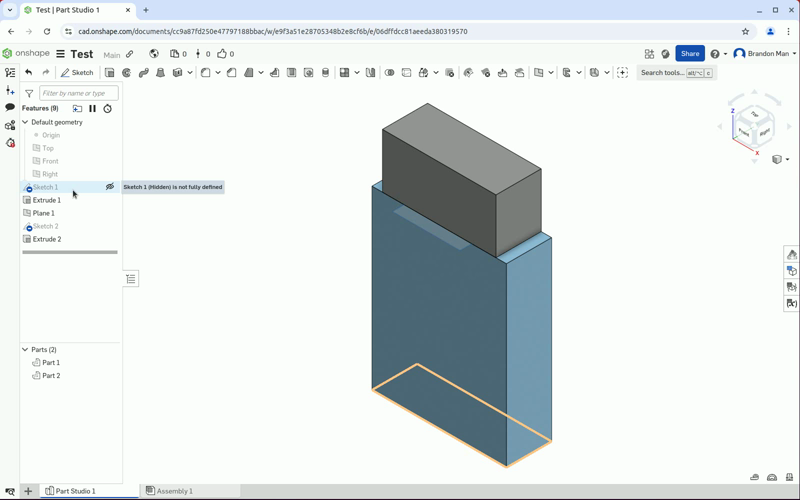
click(73, 189)